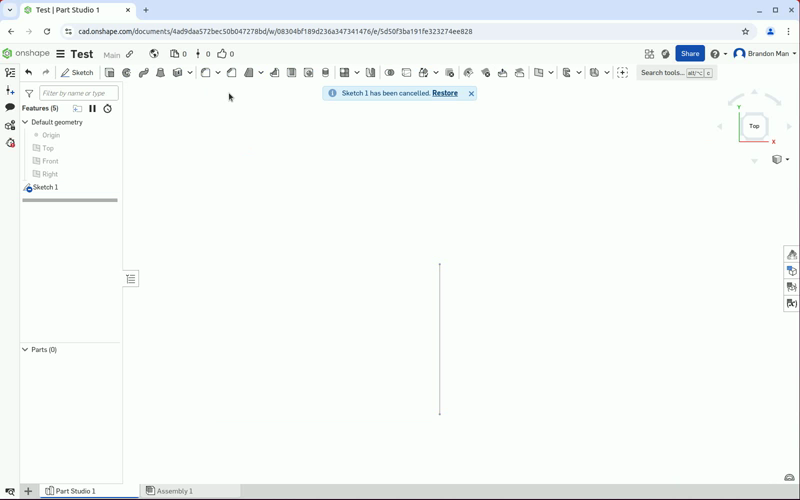
key(shift+h)
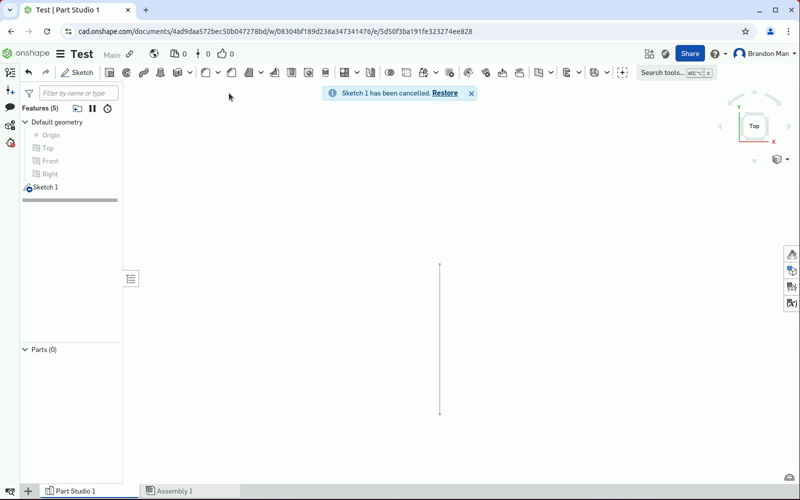
key(shift+s)
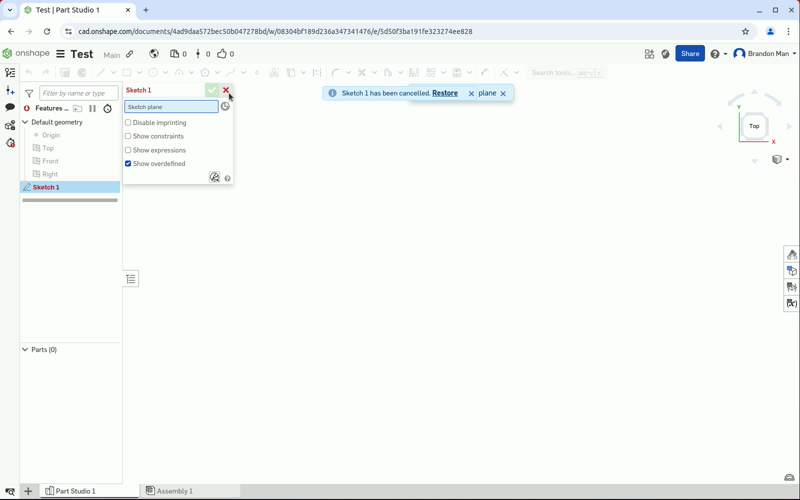
mouse_move(73, 150)
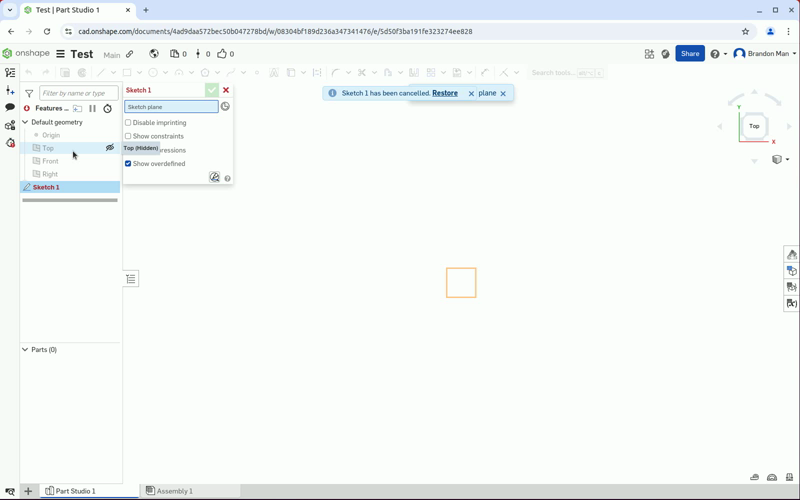
click(73, 150)
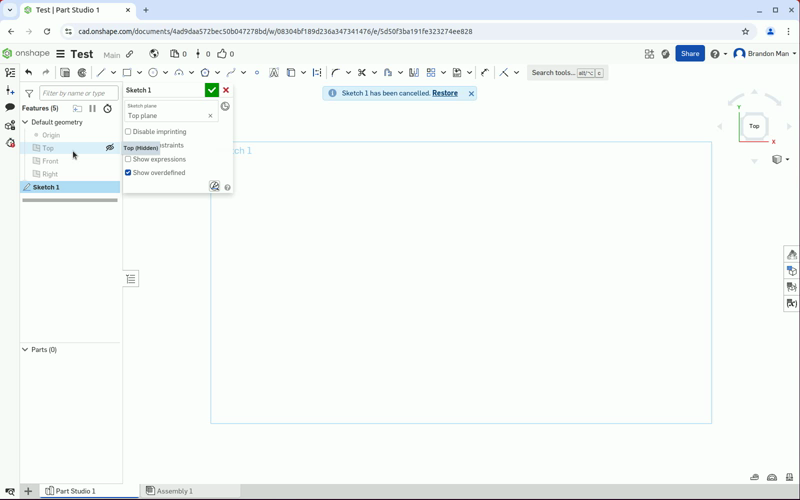
mouse_move(73, 352)
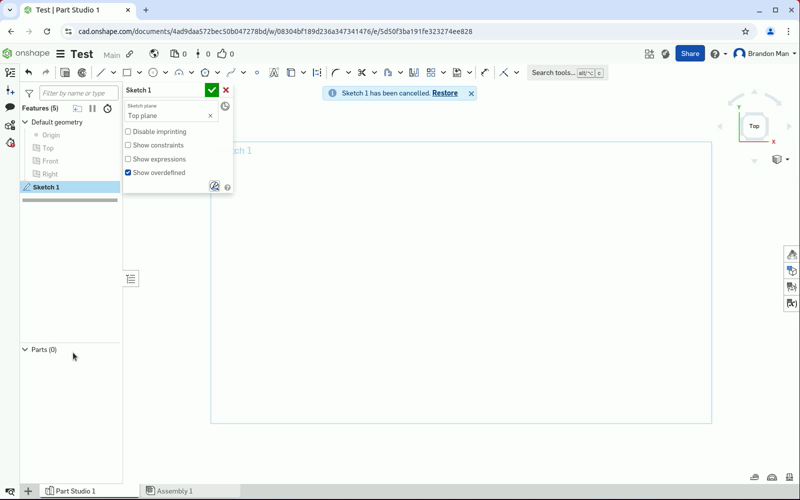
key(y)
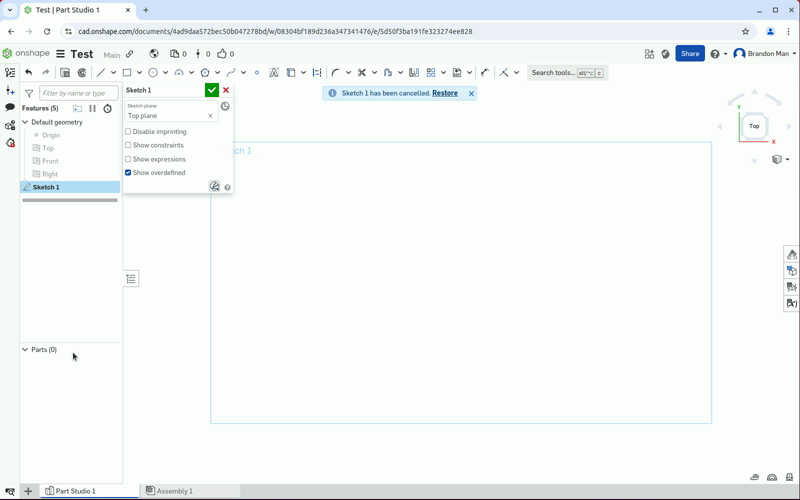
key(l)
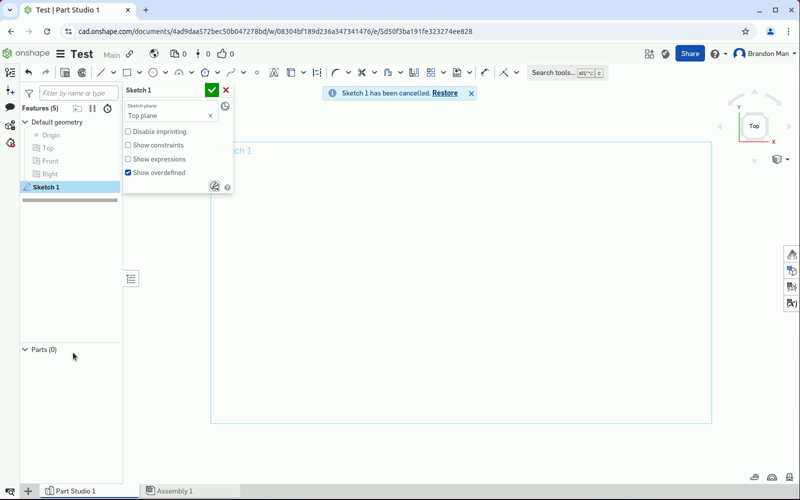
key_down(shift)
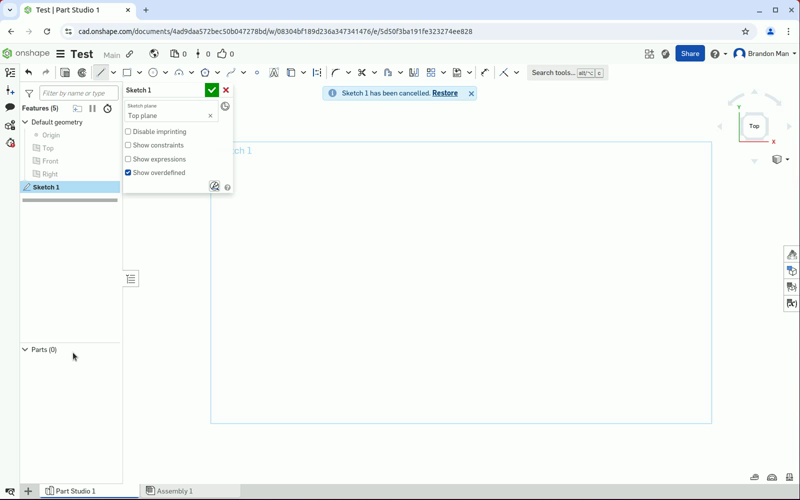
mouse_move(348, 332)
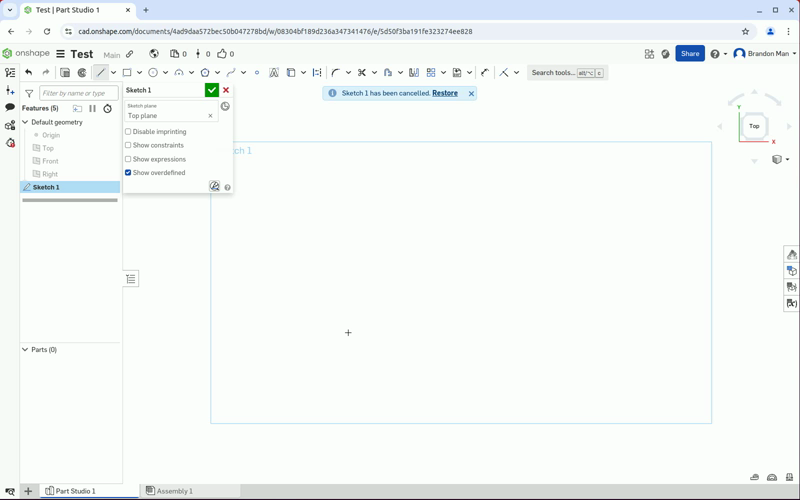
click(348, 332)
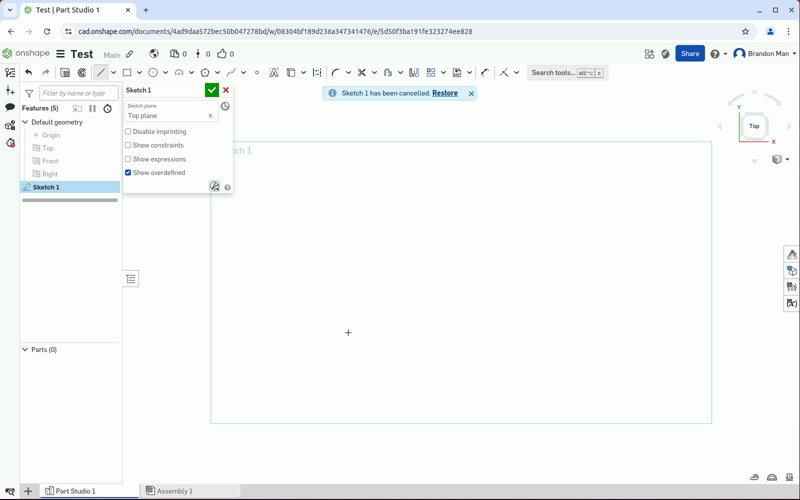
key_up(shift)
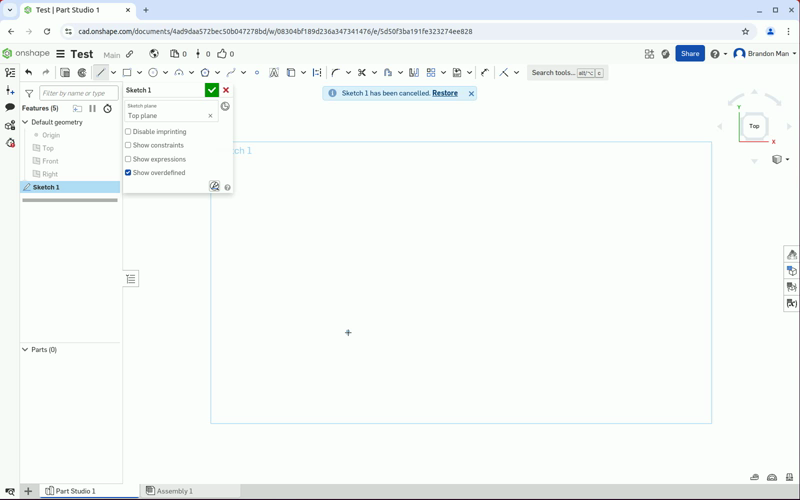
key_down(shift)
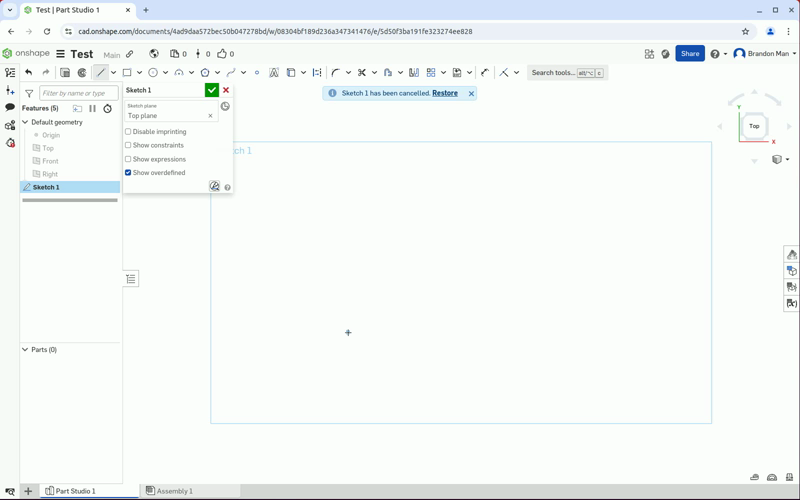
mouse_move(572, 332)
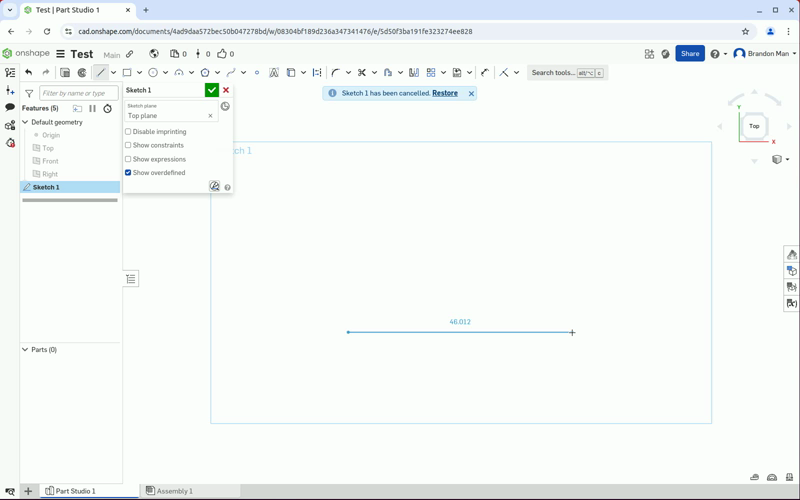
click(572, 332)
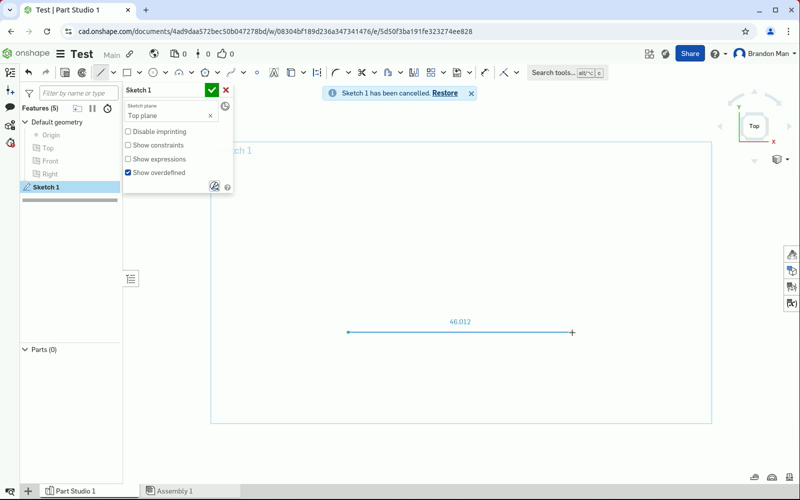
key_up(shift)
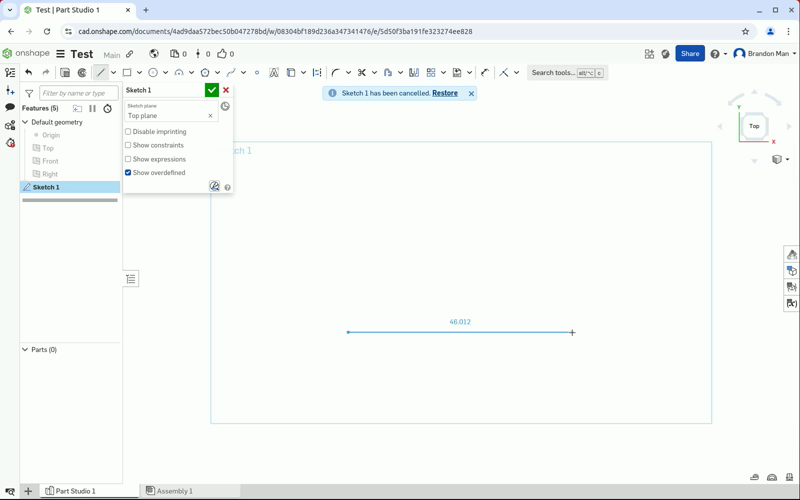
key_down(shift)
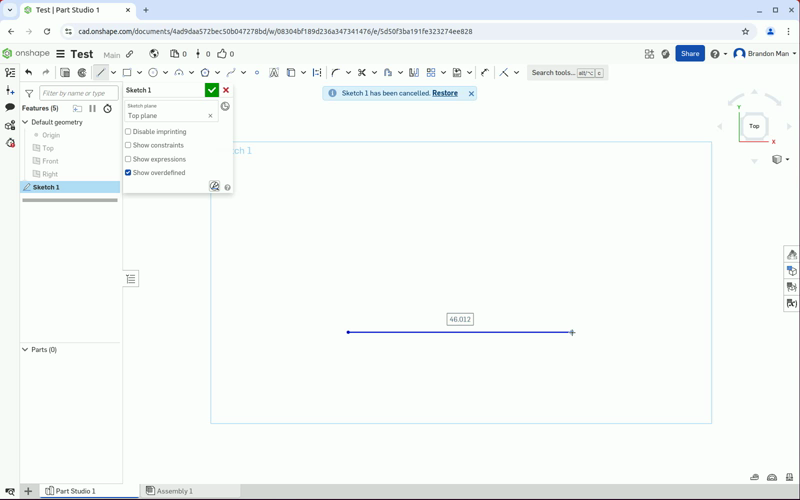
mouse_move(572, 233)
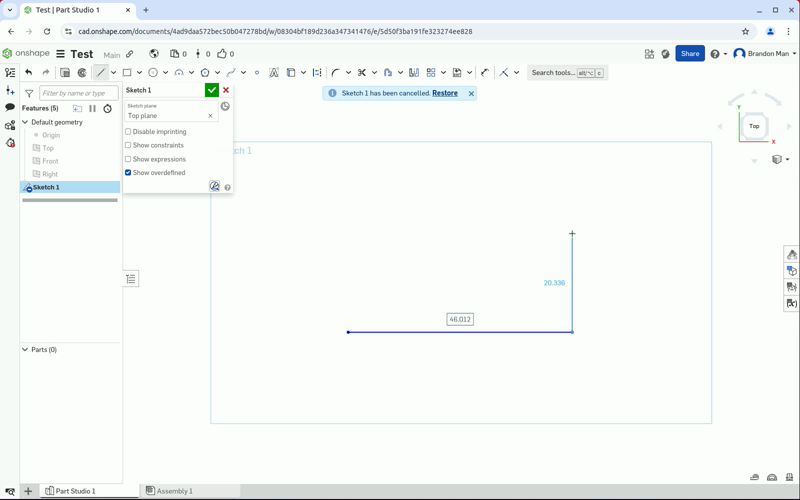
click(572, 233)
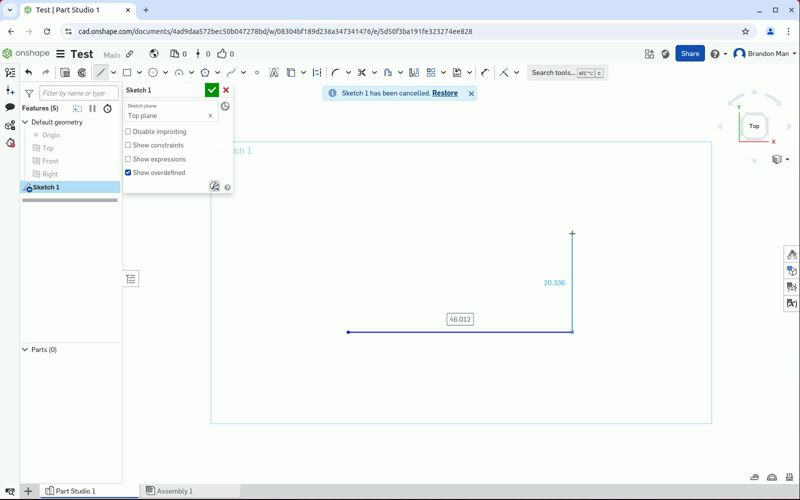
key_up(shift)
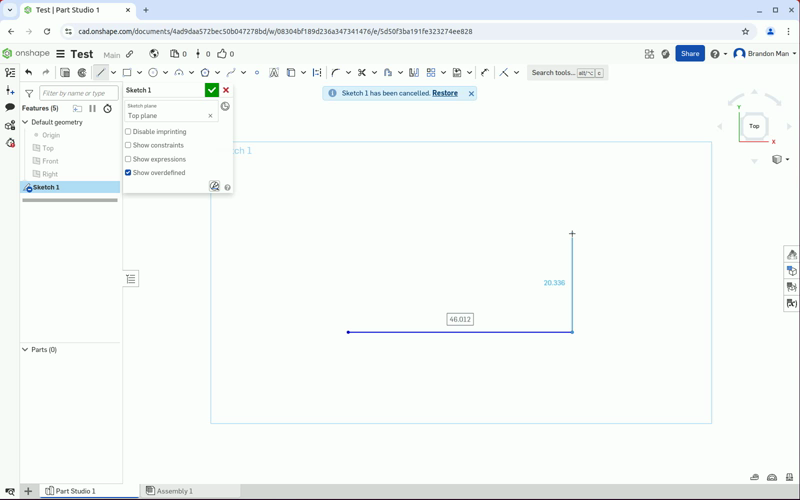
key_down(shift)
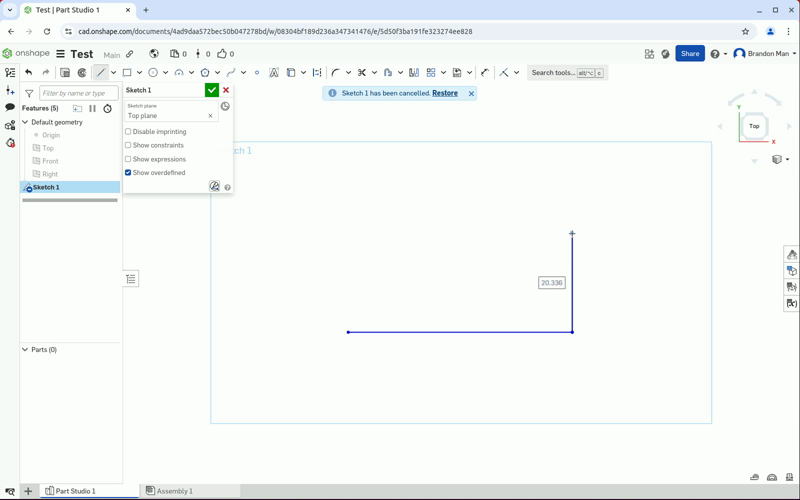
mouse_move(348, 233)
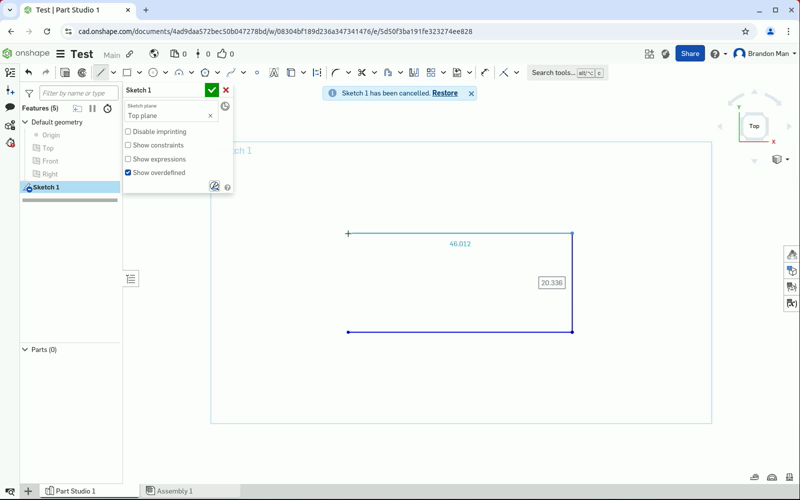
click(348, 233)
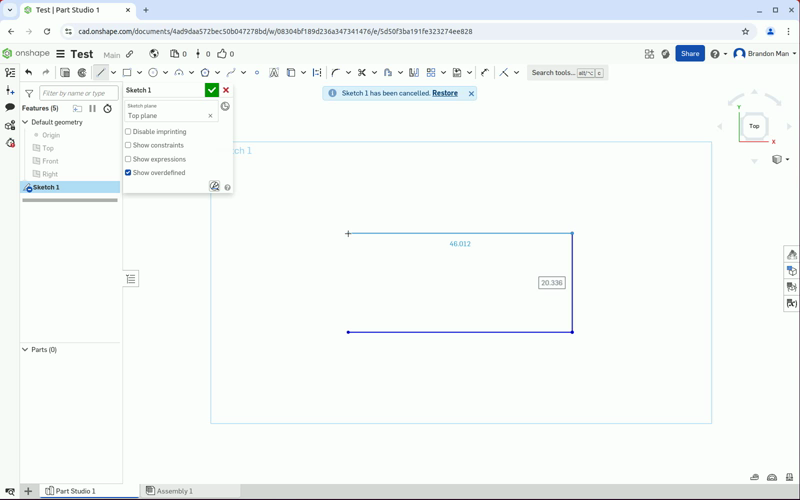
key_up(shift)
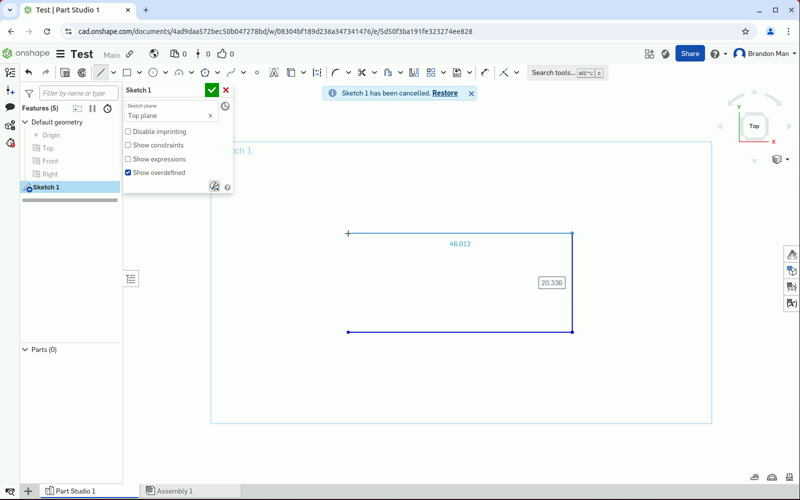
key_down(shift)
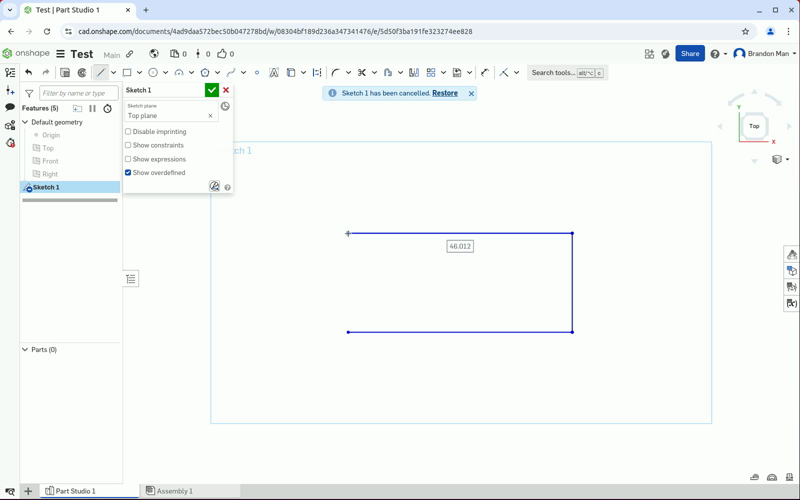
mouse_move(348, 332)
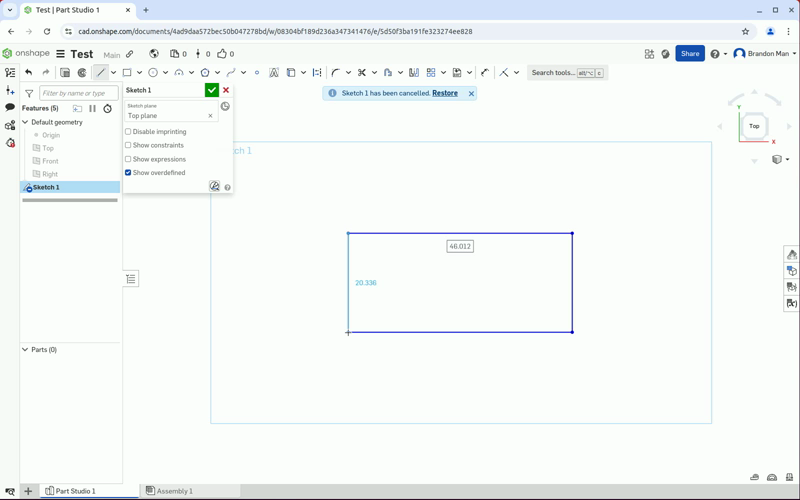
key_up(shift)
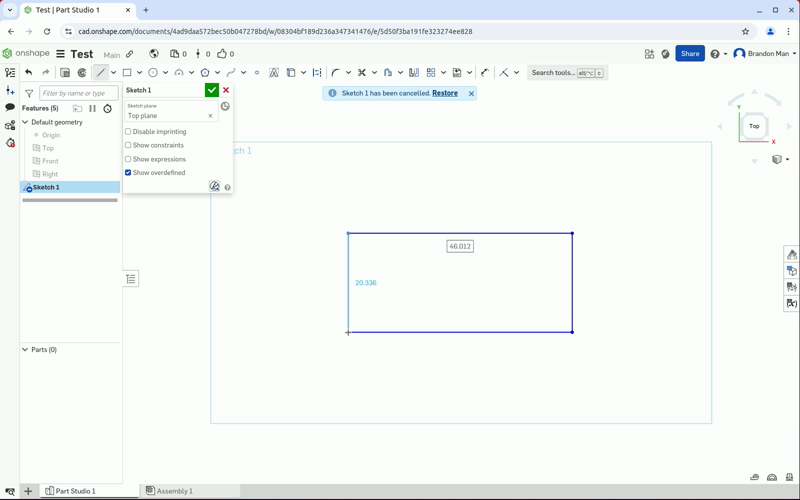
click(348, 332)
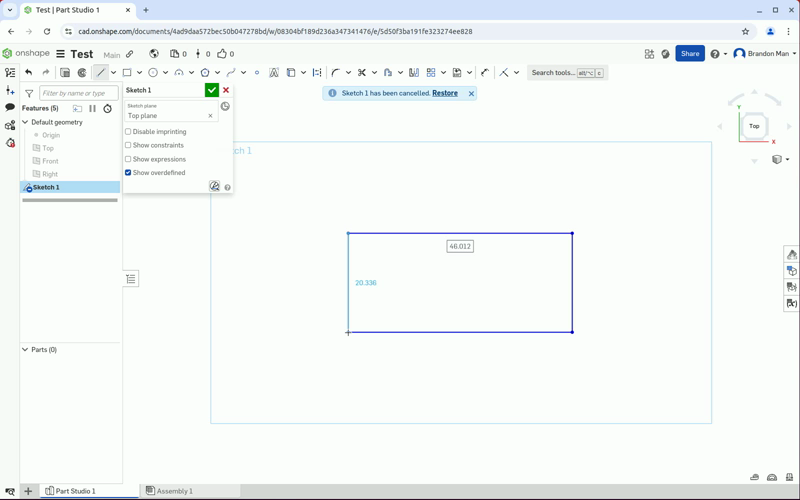
key(esc)
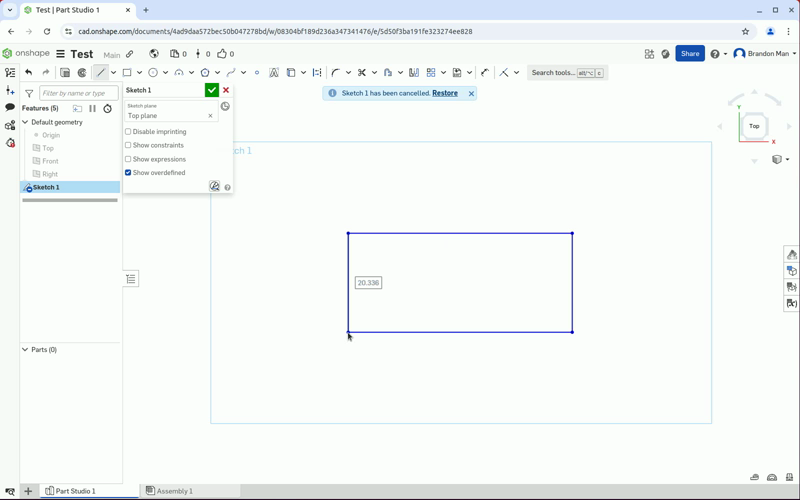
mouse_move(503, 248)
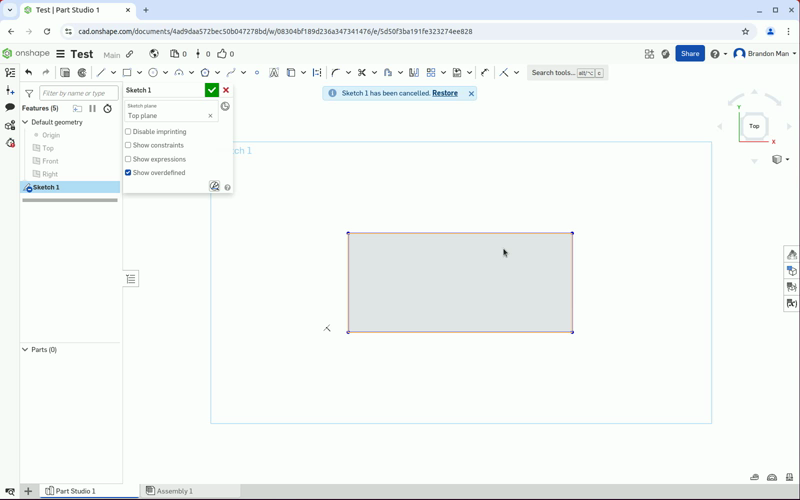
click(503, 248)
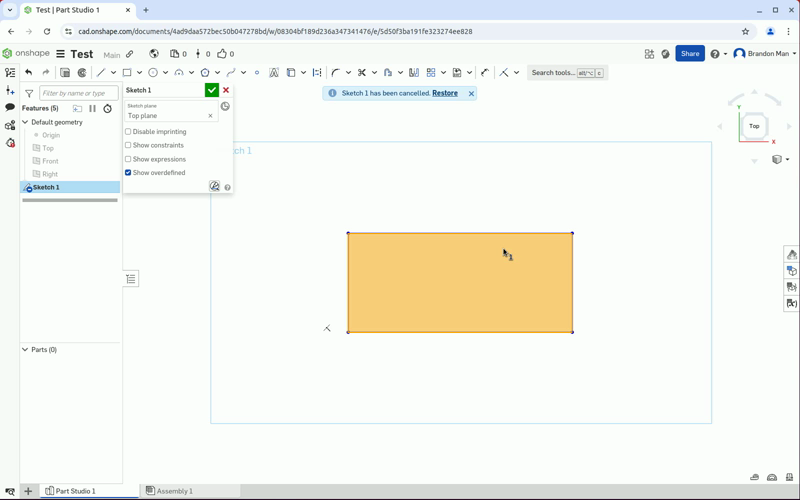
mouse_move(73, 352)
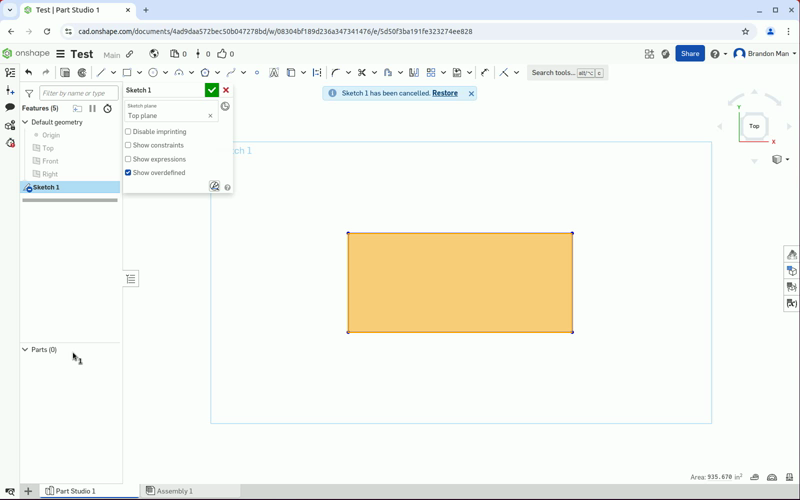
key(shift+y)
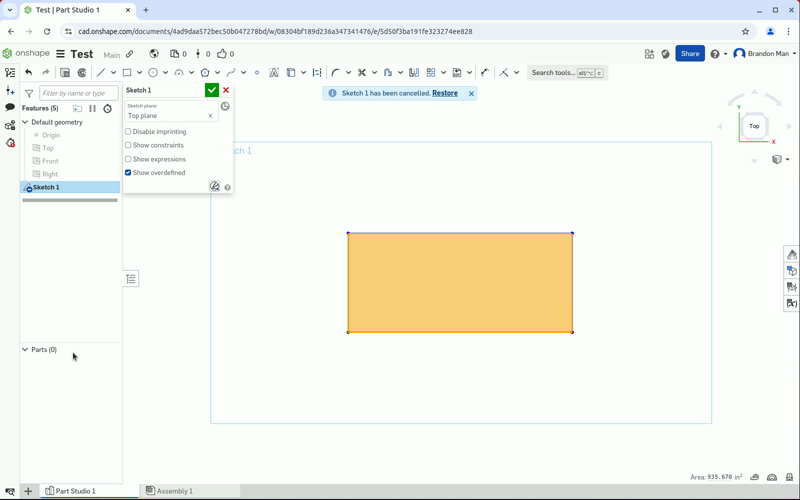
key(shift+e)
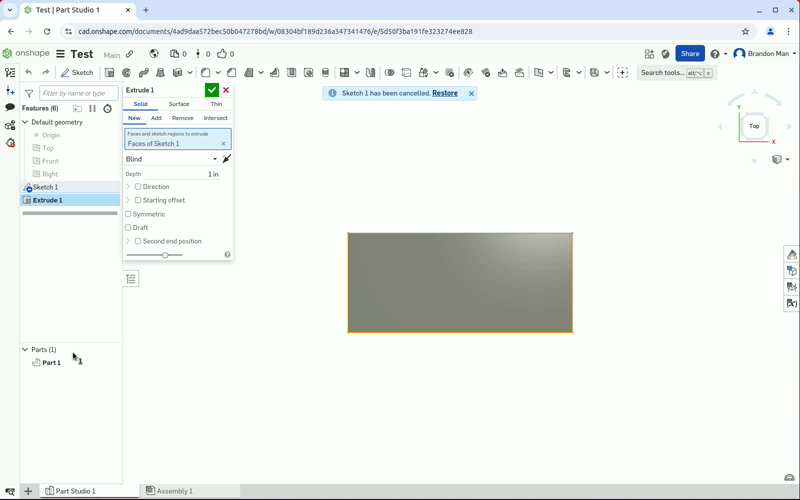
mouse_move(143, 106)
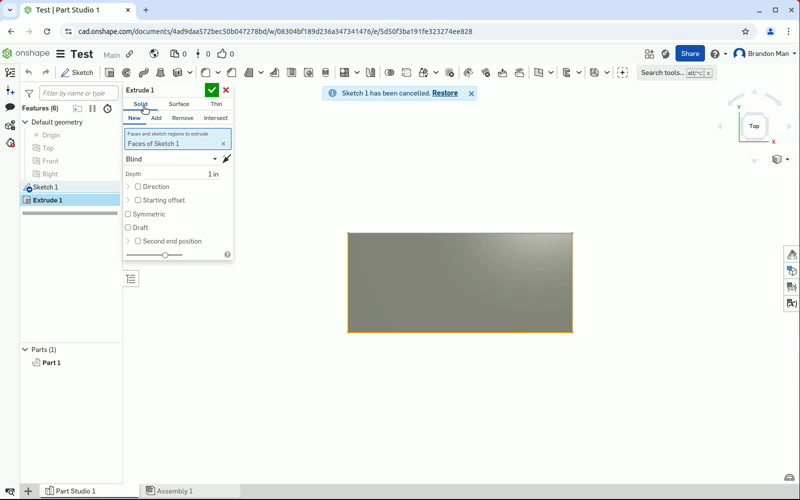
click(143, 106)
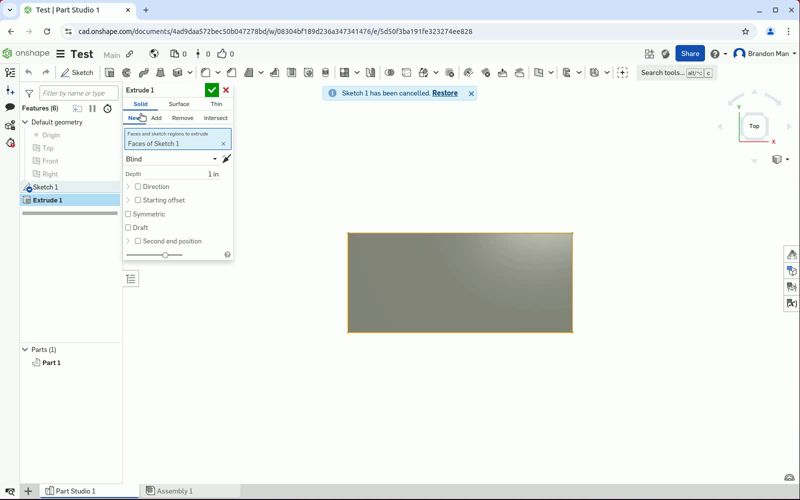
mouse_move(137, 120)
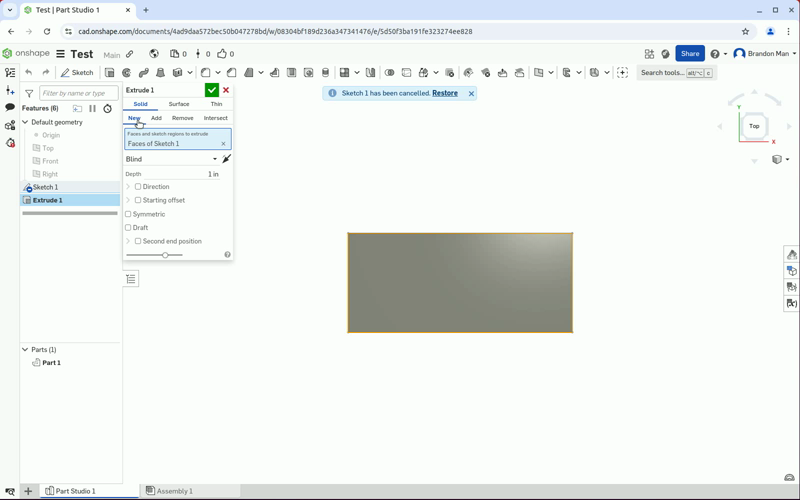
click(137, 120)
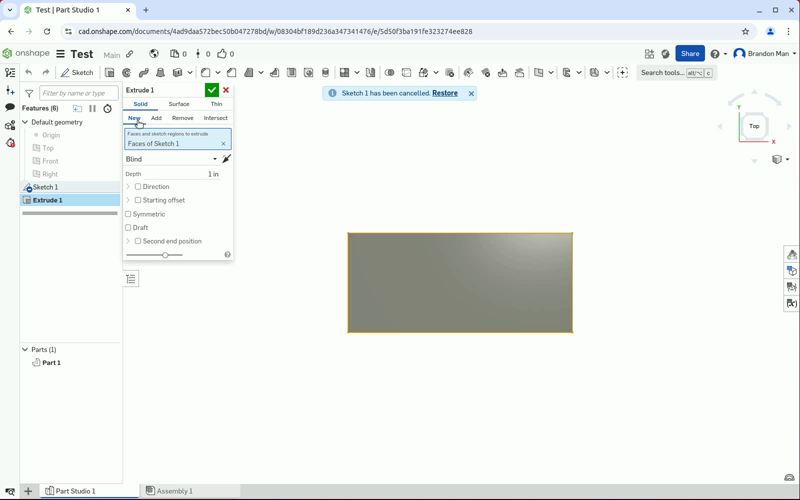
key(tab, 4)
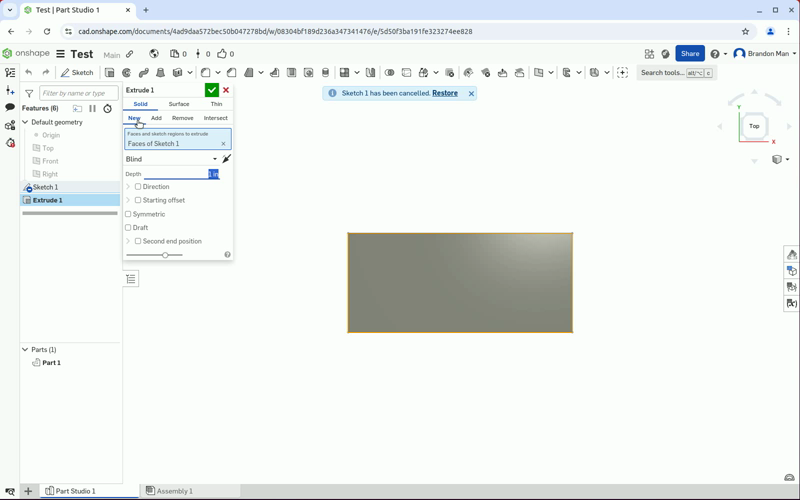
text(-0.241)
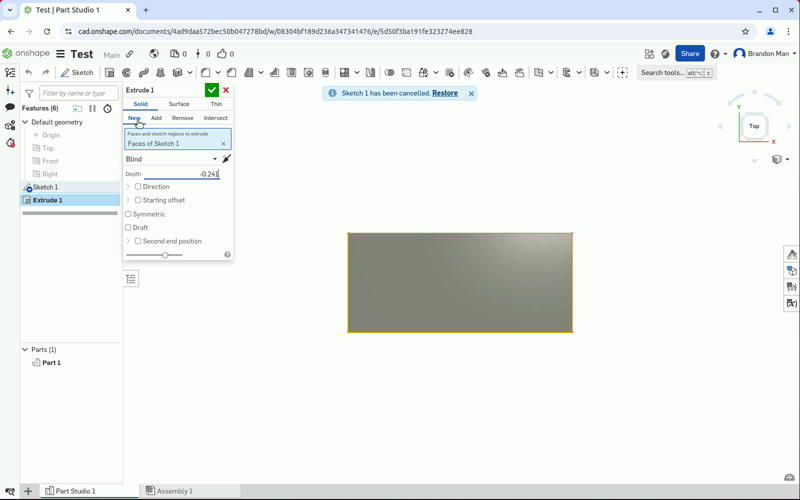
key(enter)
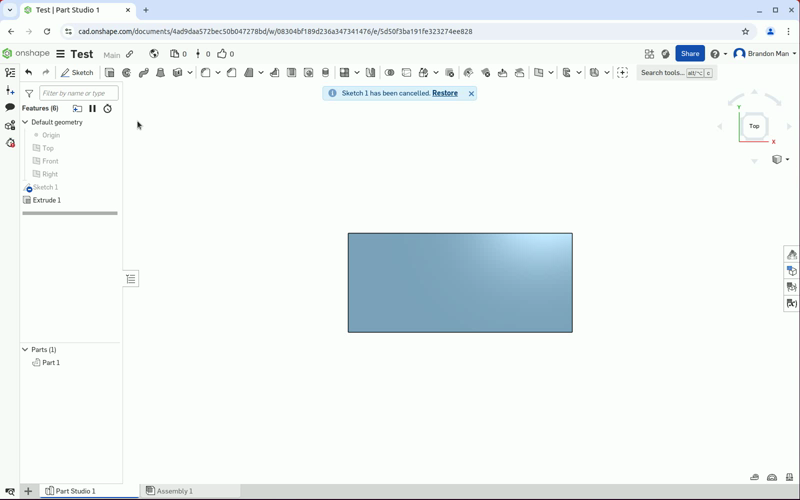
key(shift+h)
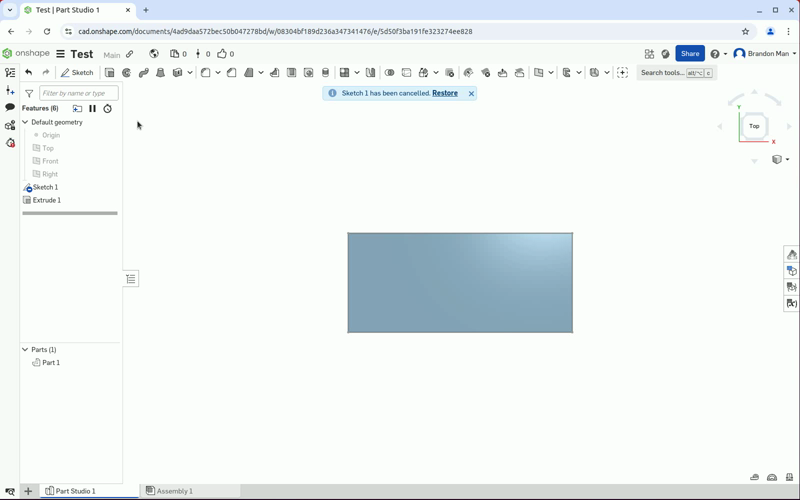
key(shift+h)
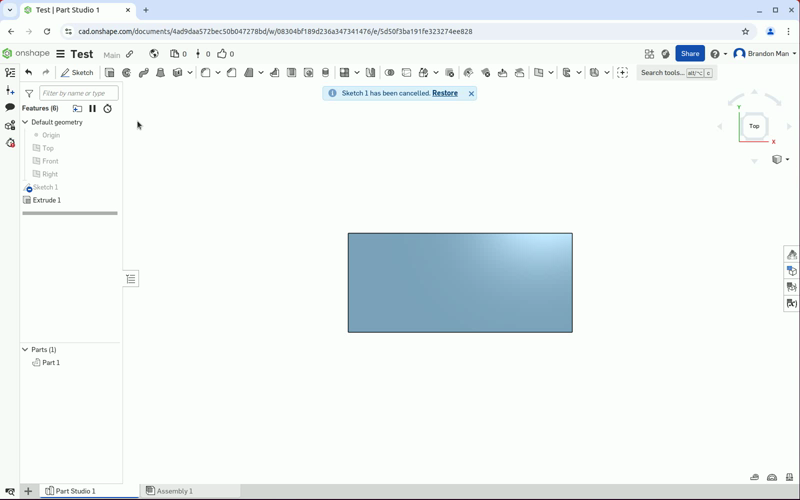
mouse_move(73, 189)
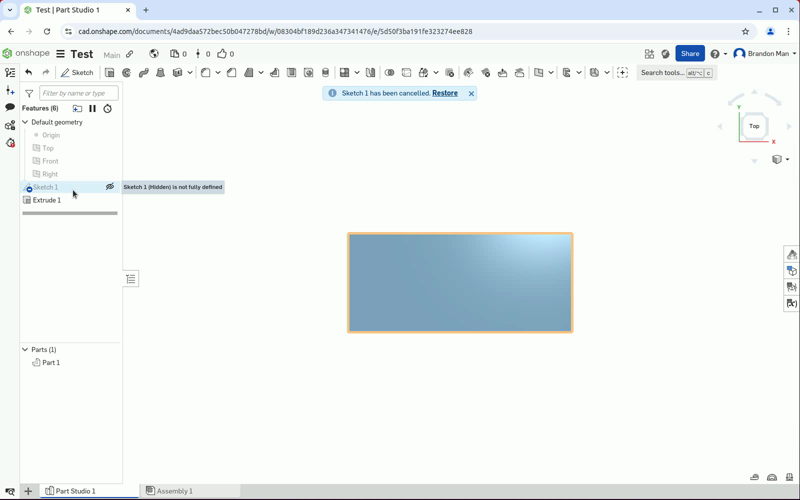
click(73, 189)
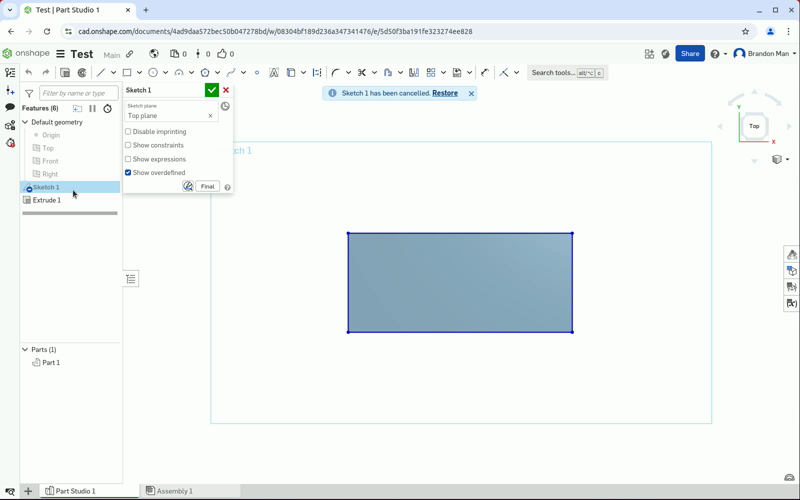
mouse_move(229, 92)
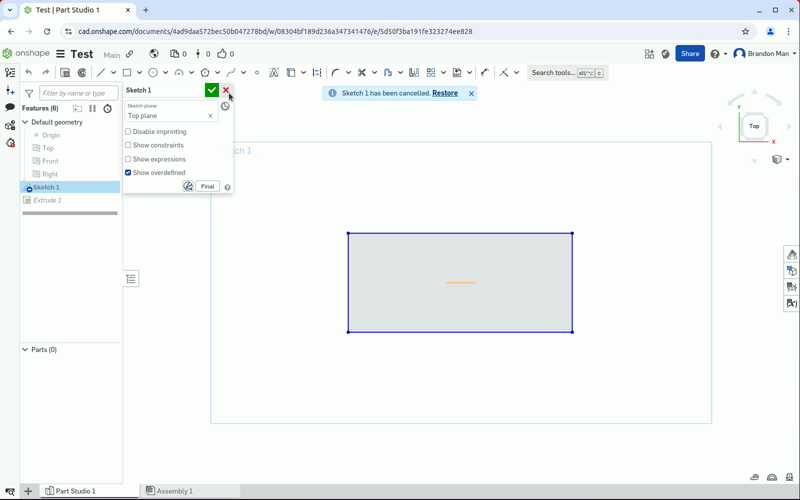
click(229, 92)
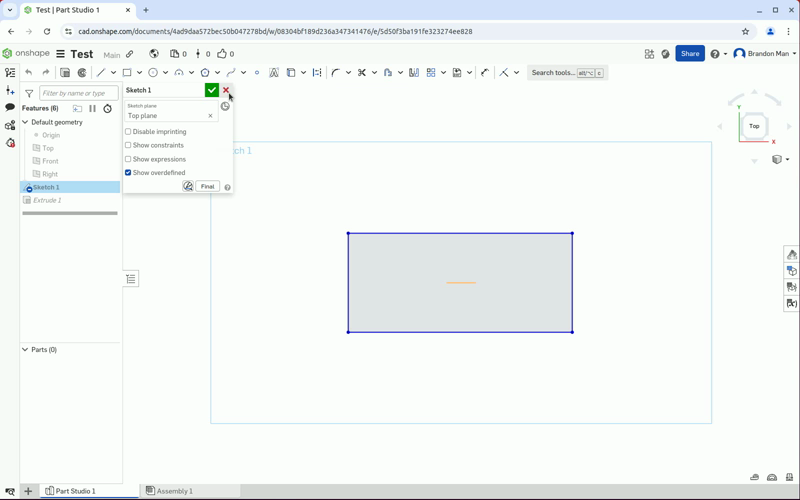
key(shift+s)
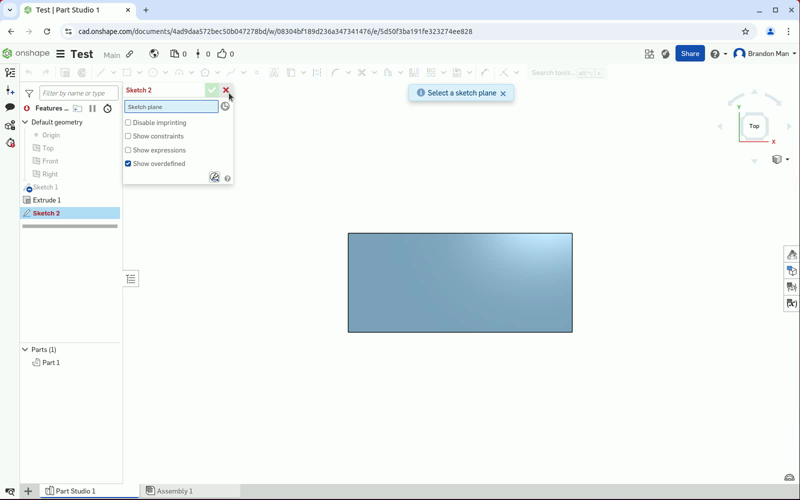
mouse_move(73, 150)
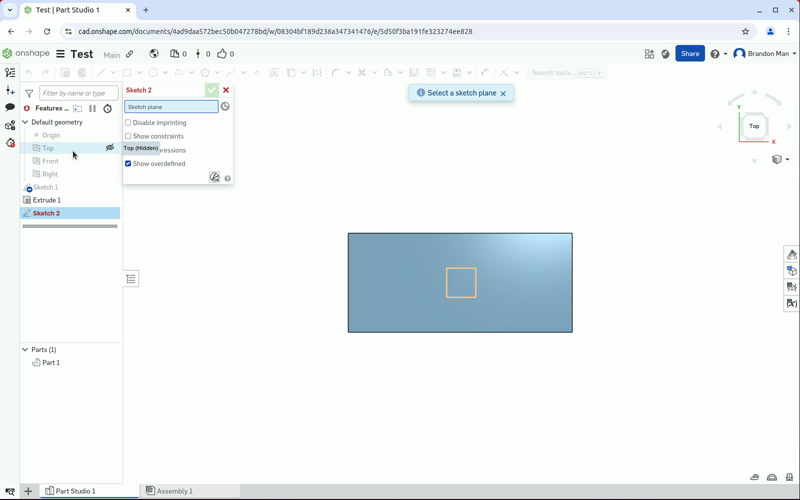
click(73, 150)
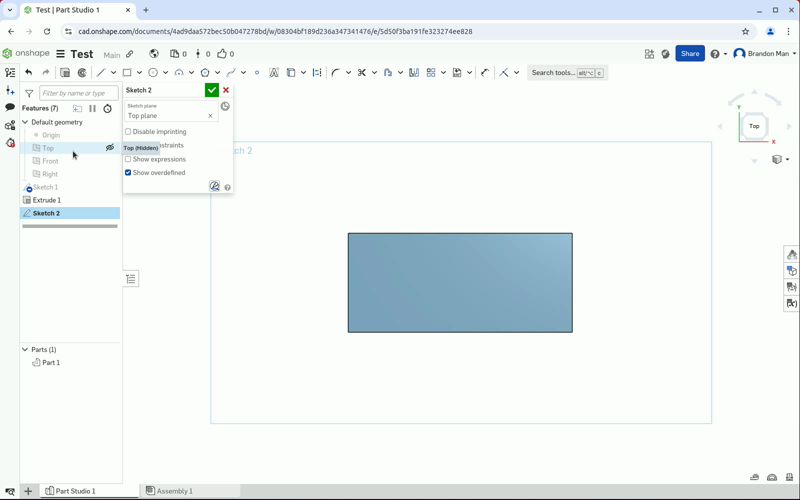
mouse_move(73, 352)
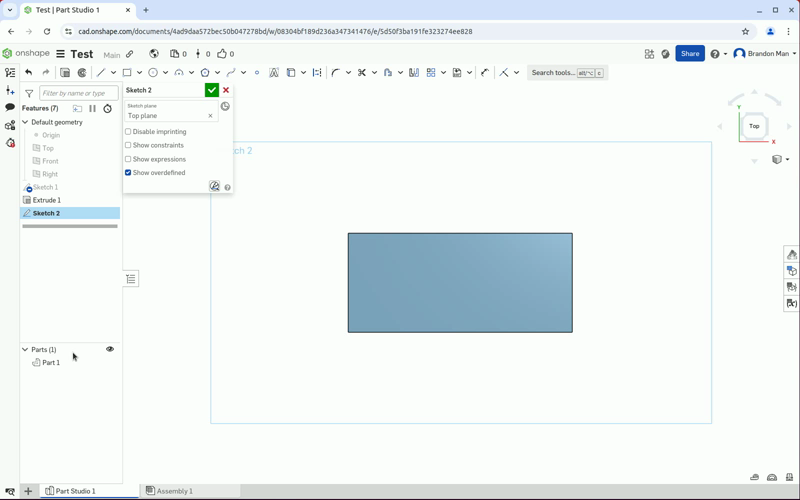
key(y)
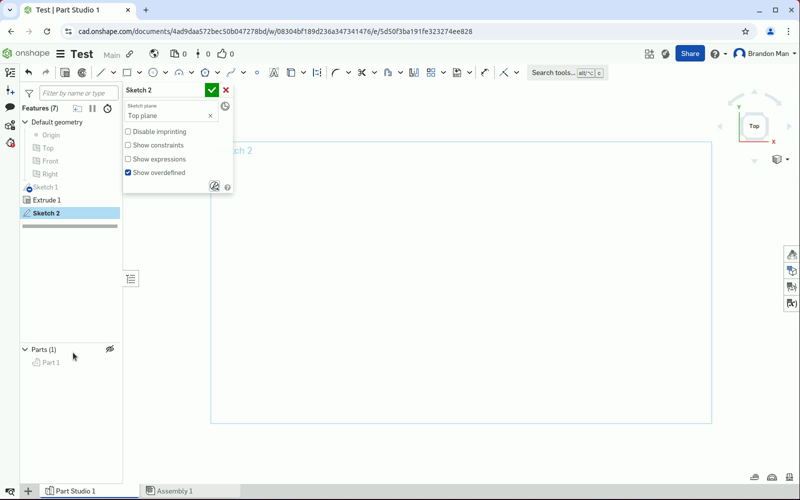
key(l)
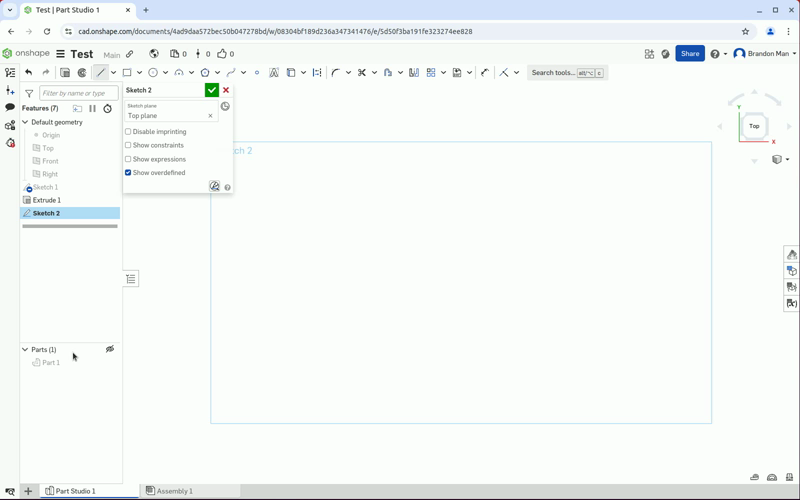
key_down(shift)
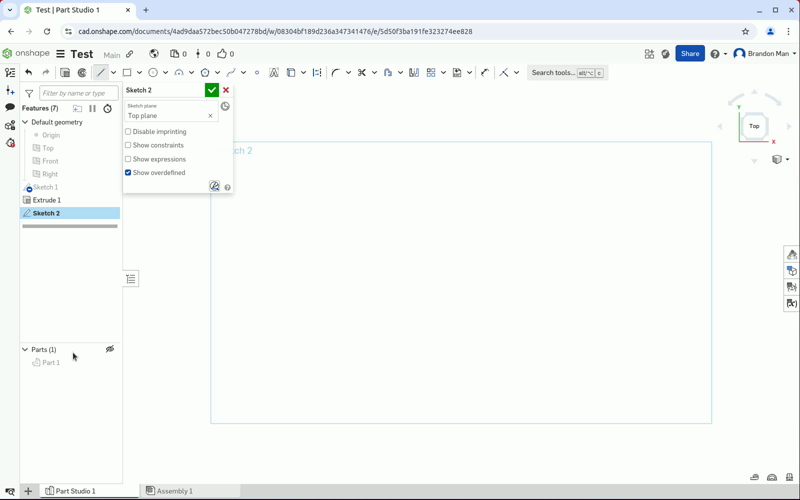
mouse_move(348, 332)
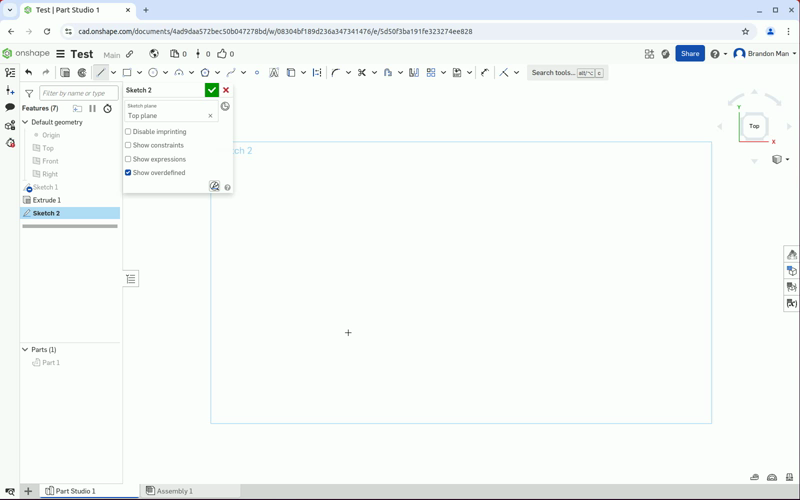
click(348, 332)
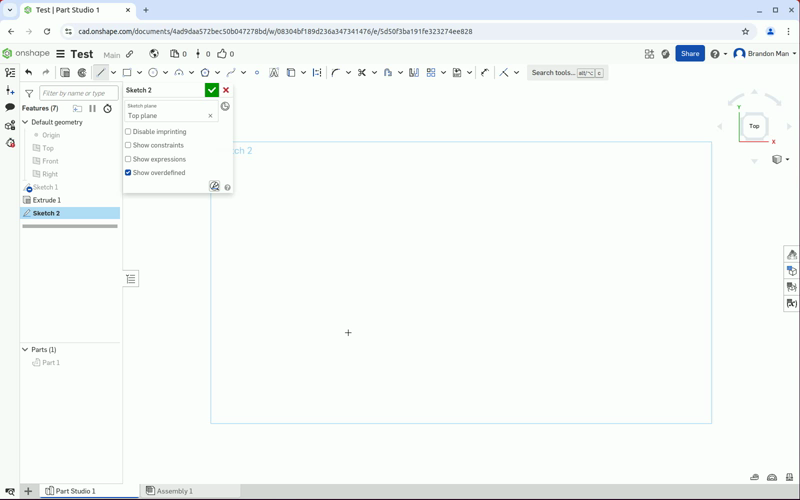
key_up(shift)
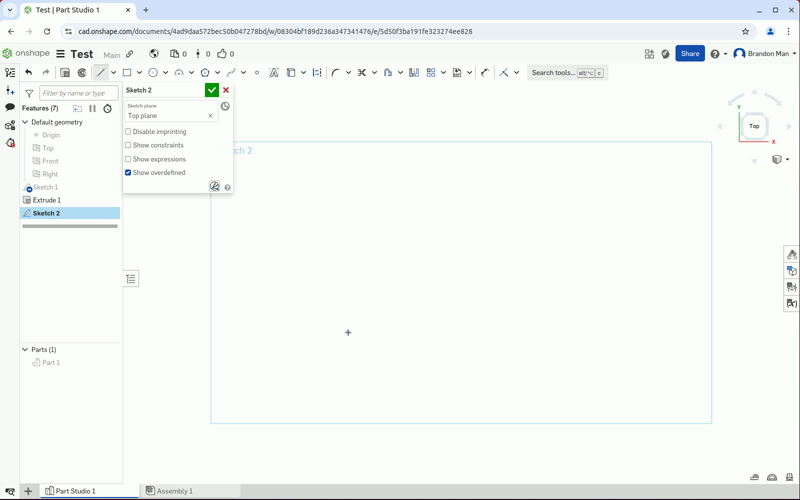
key_down(shift)
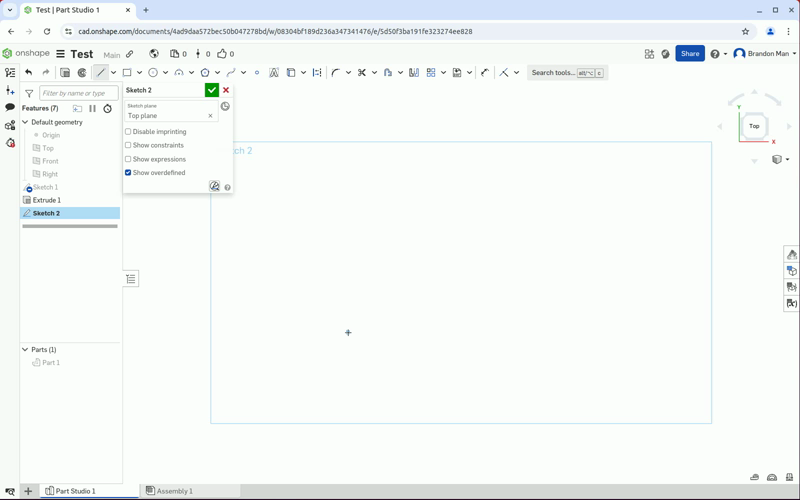
mouse_move(423, 332)
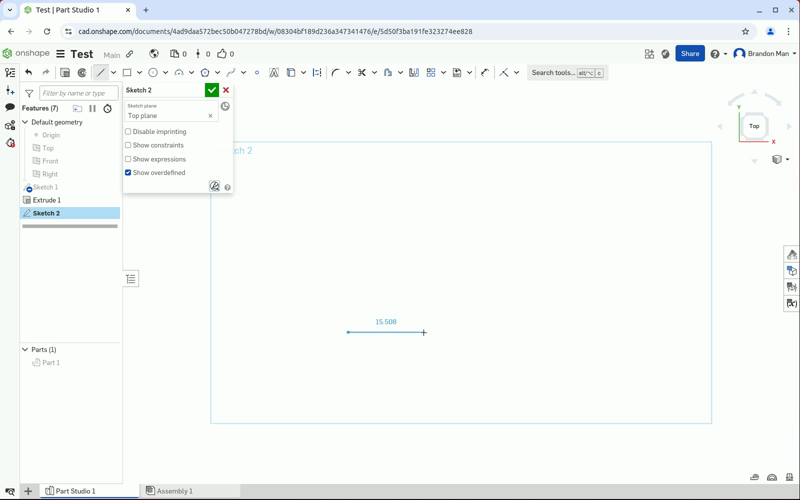
click(423, 332)
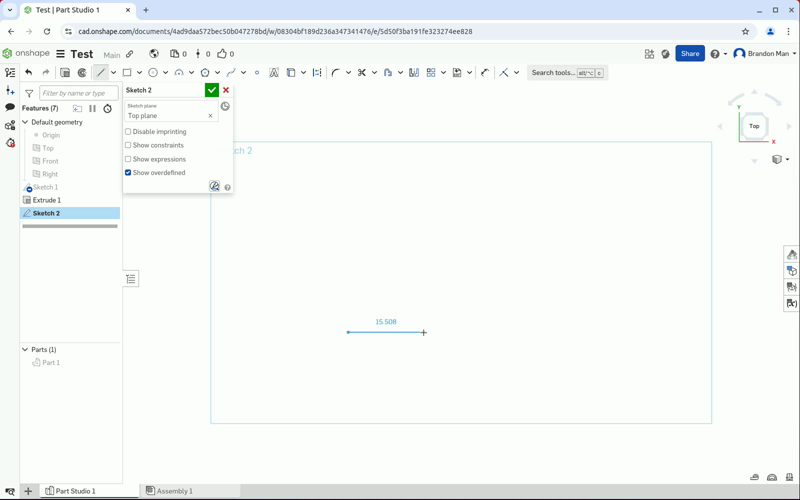
key_up(shift)
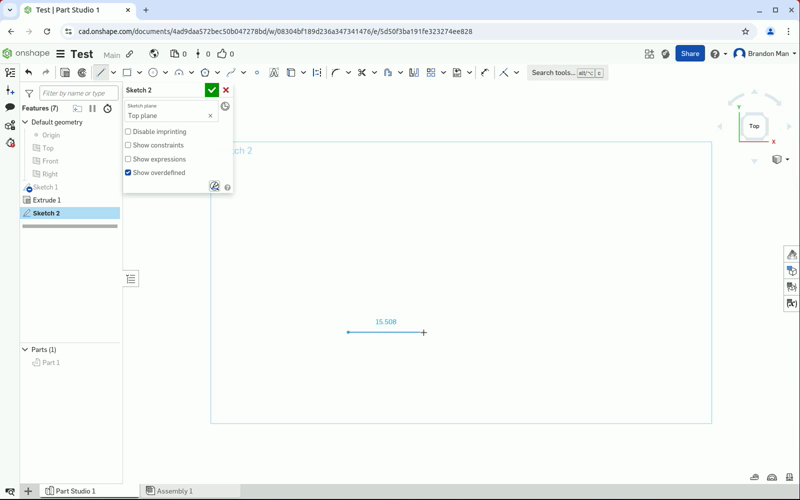
key_down(shift)
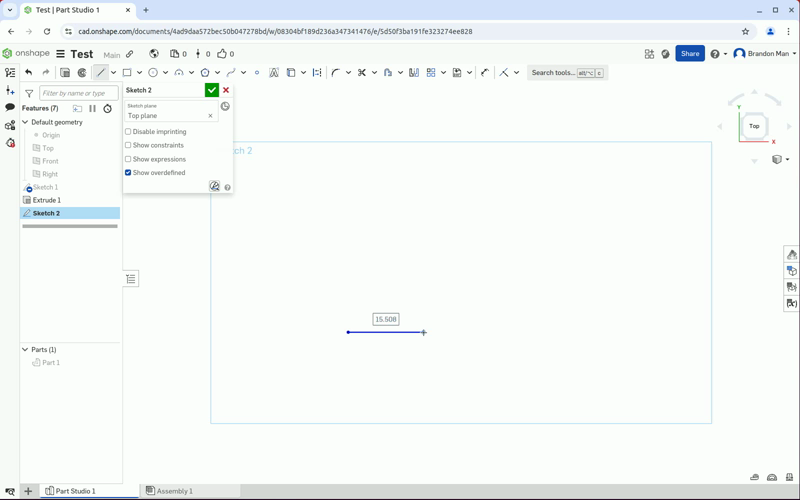
mouse_move(423, 233)
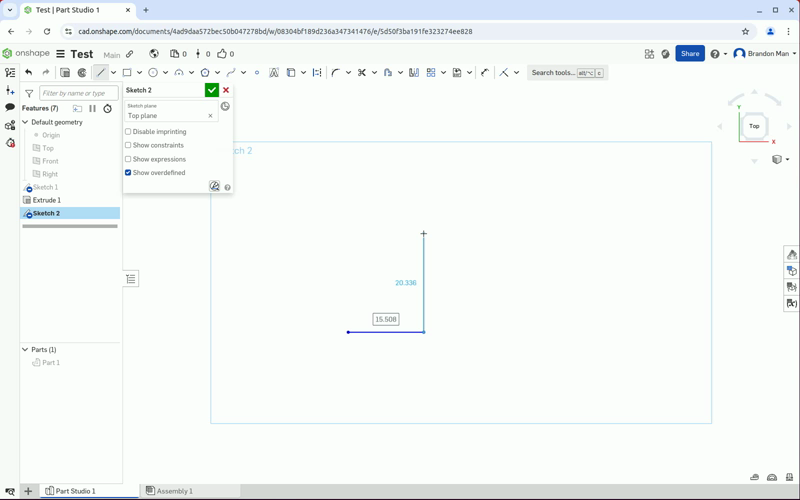
click(423, 233)
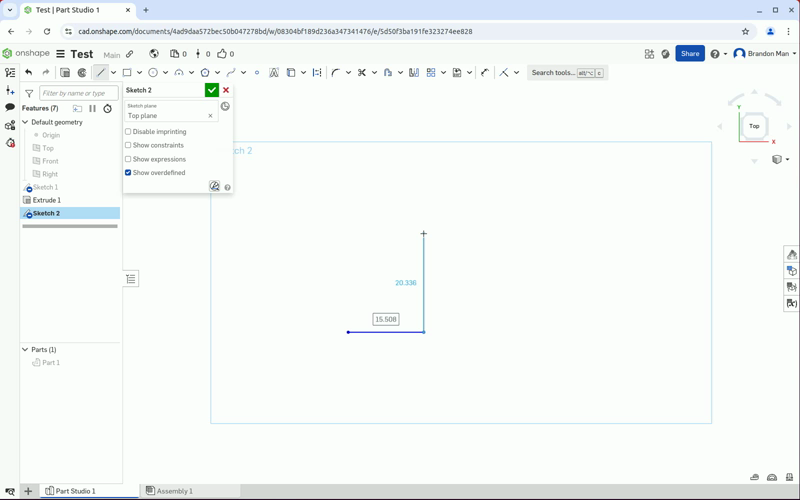
key_up(shift)
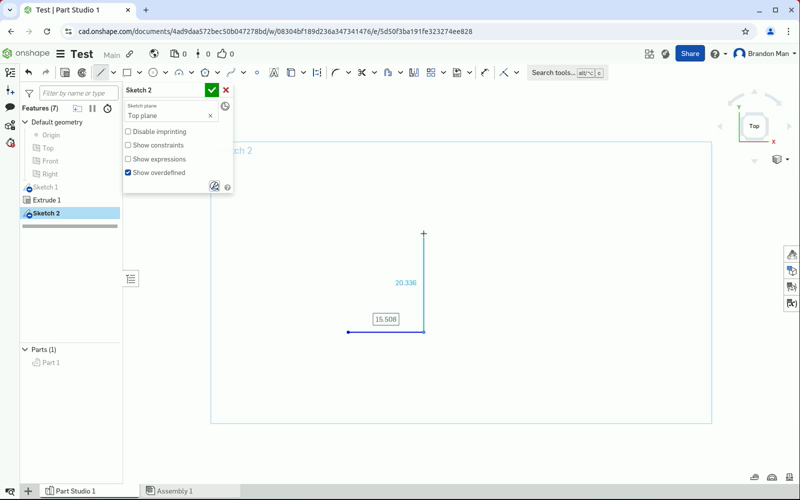
key_down(shift)
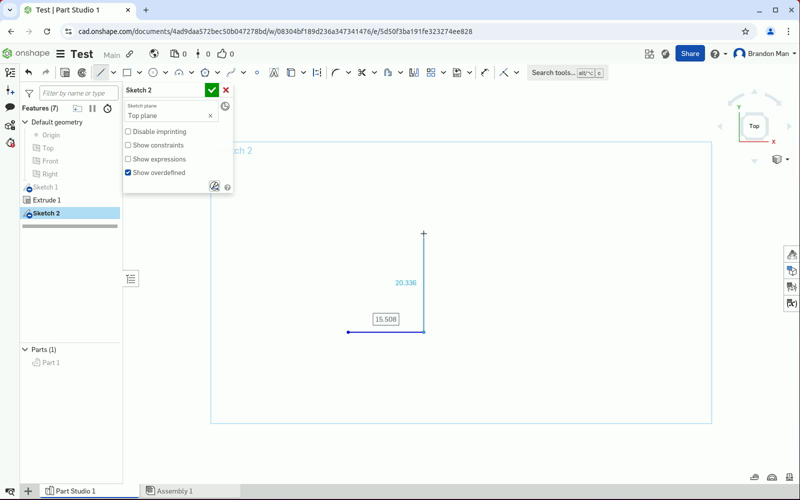
mouse_move(348, 233)
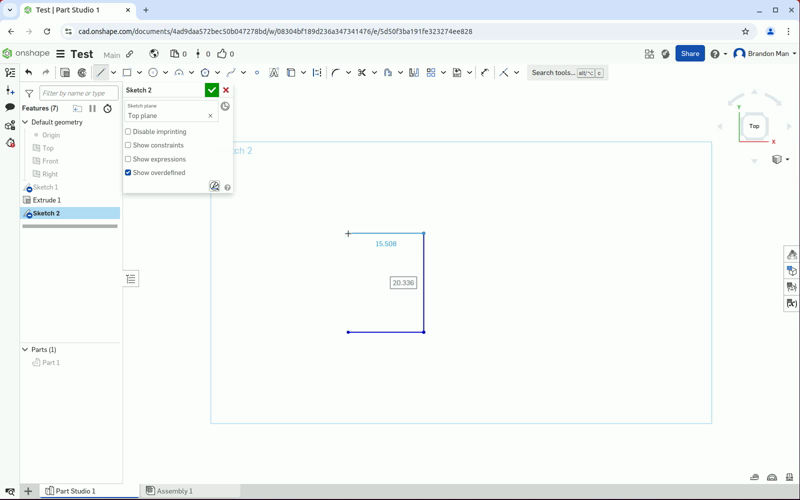
click(348, 233)
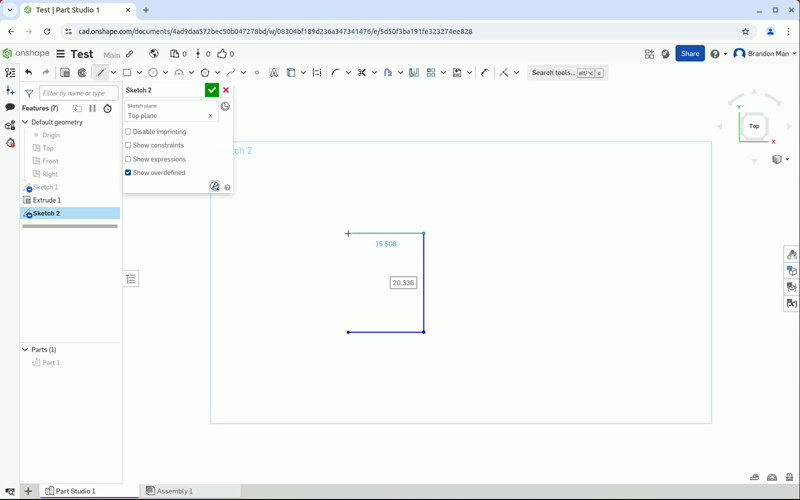
key_up(shift)
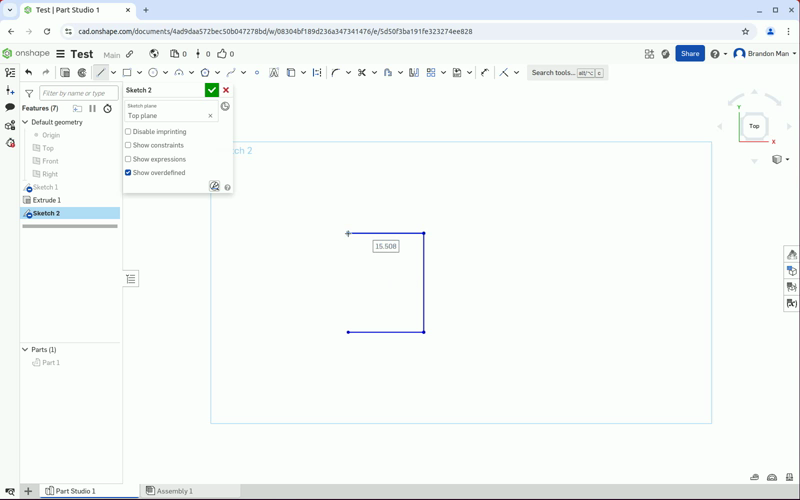
key_down(shift)
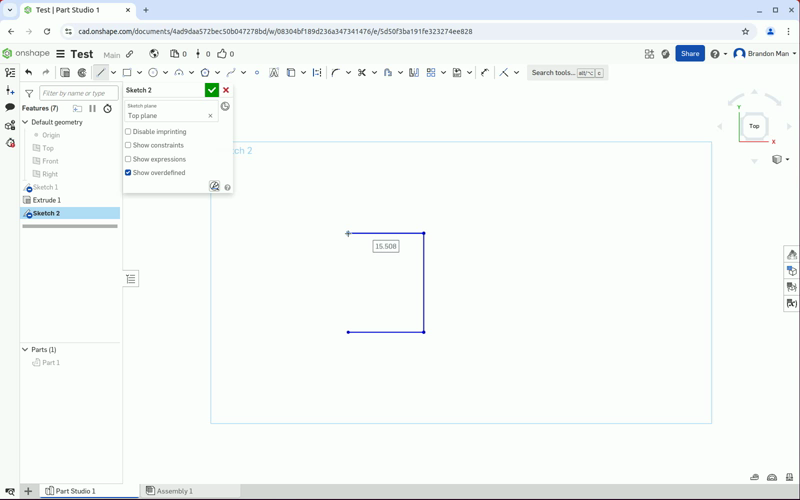
mouse_move(348, 332)
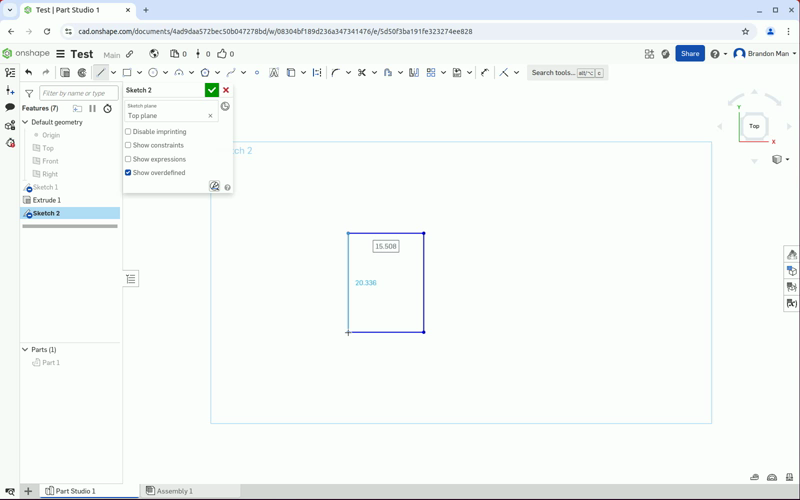
key_up(shift)
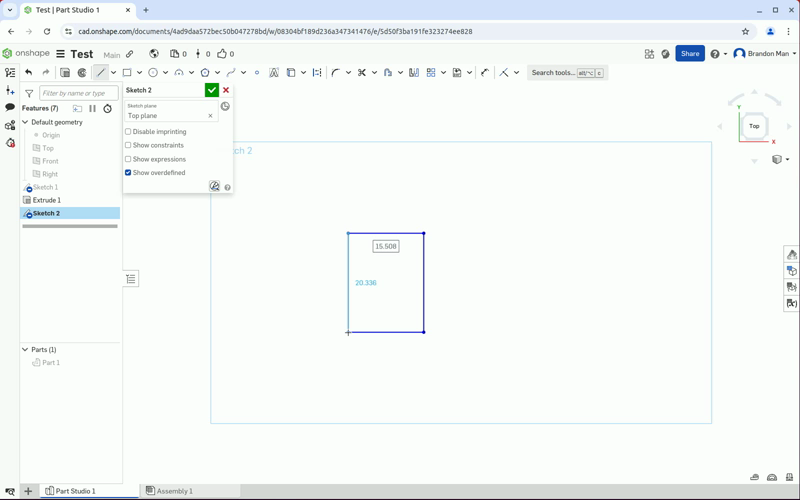
click(348, 332)
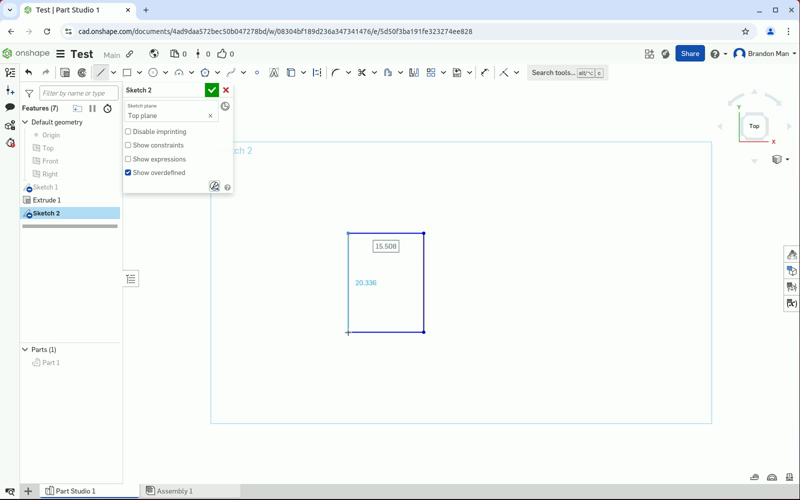
key(esc)
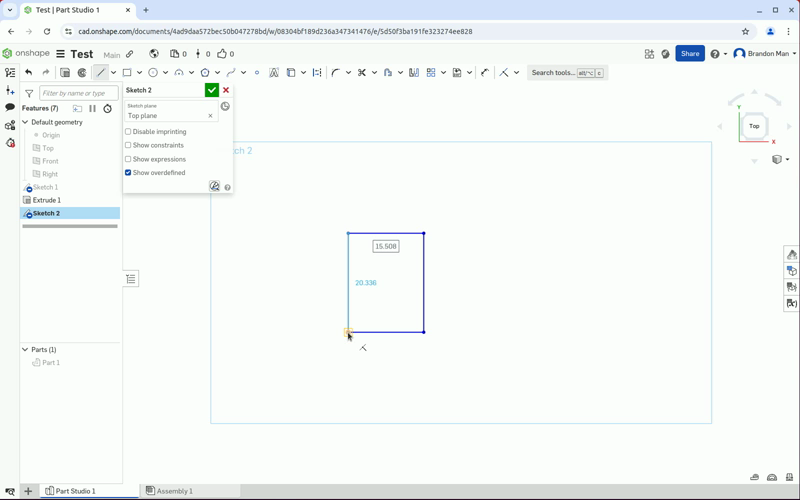
mouse_move(418, 286)
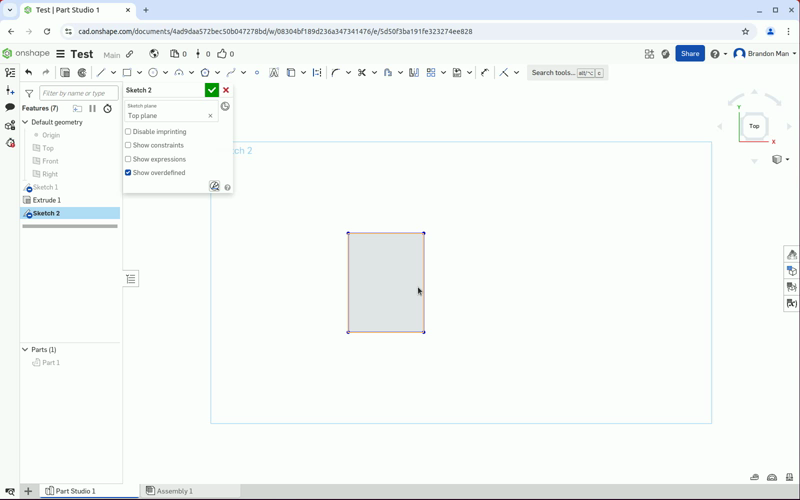
click(418, 286)
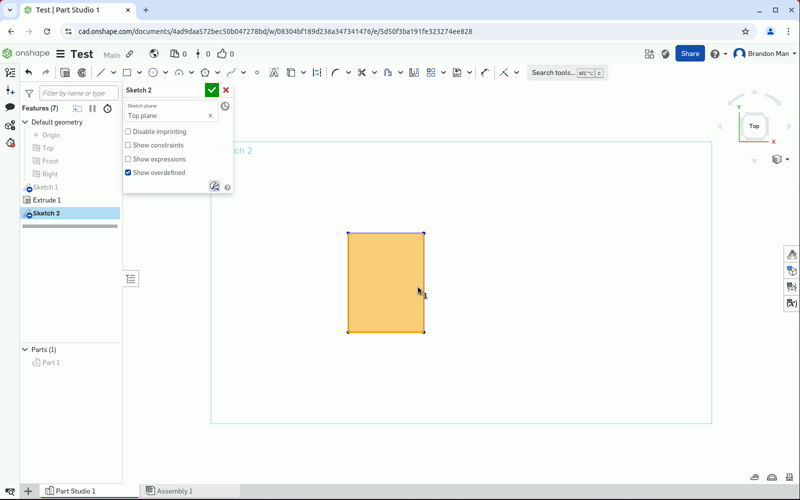
mouse_move(73, 352)
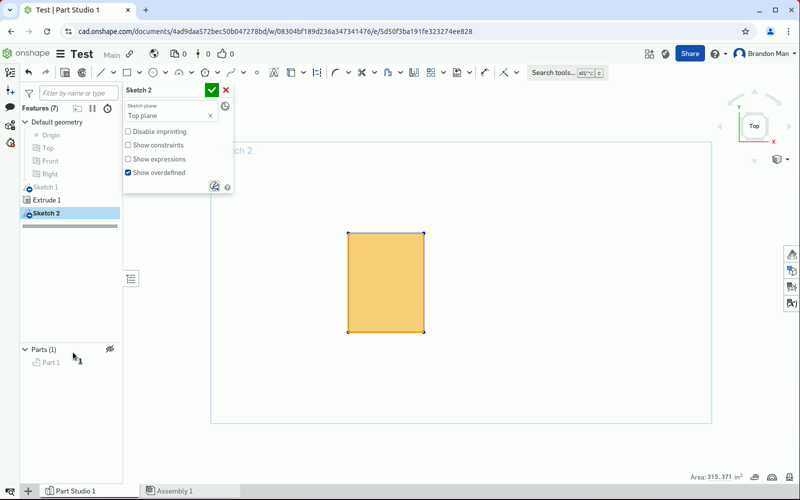
key(shift+y)
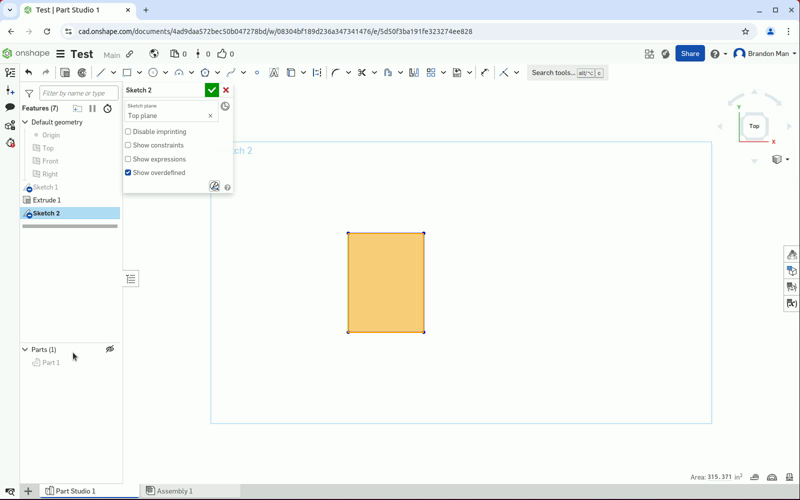
key(shift+e)
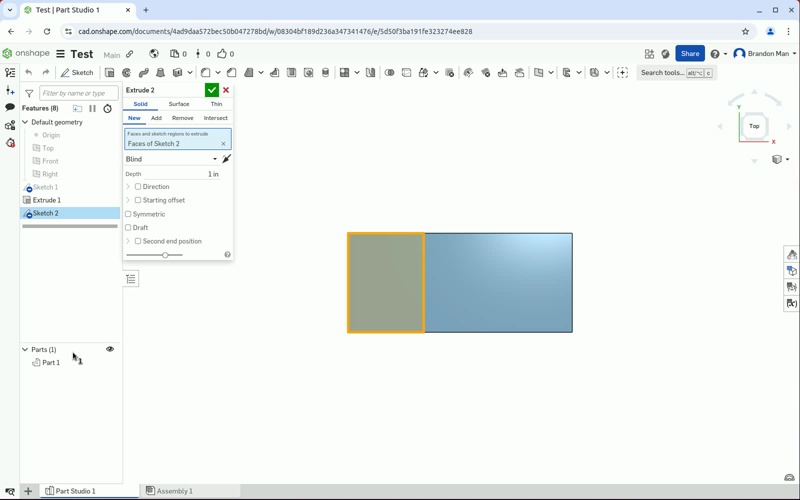
mouse_move(143, 106)
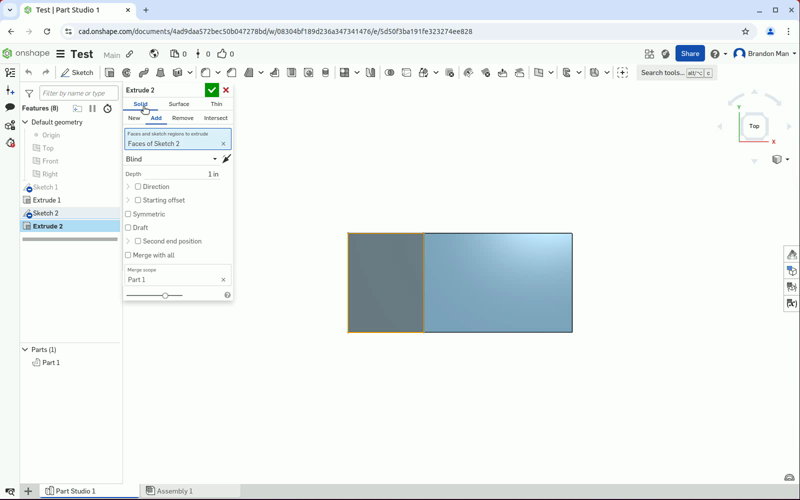
click(143, 106)
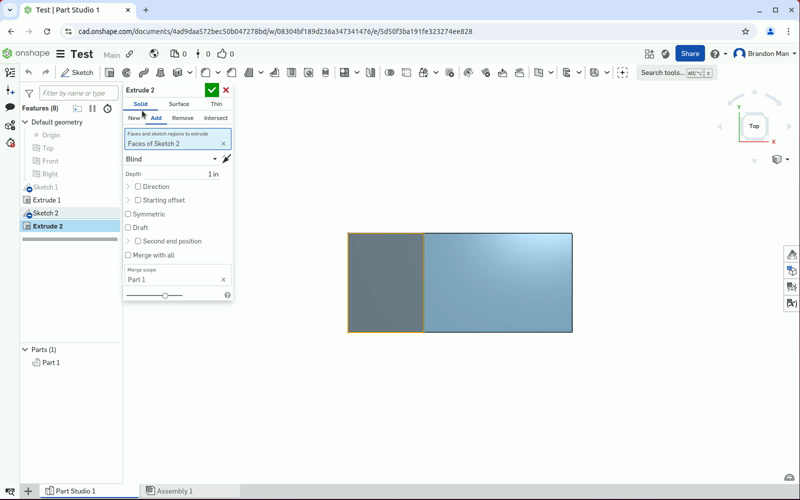
mouse_move(137, 120)
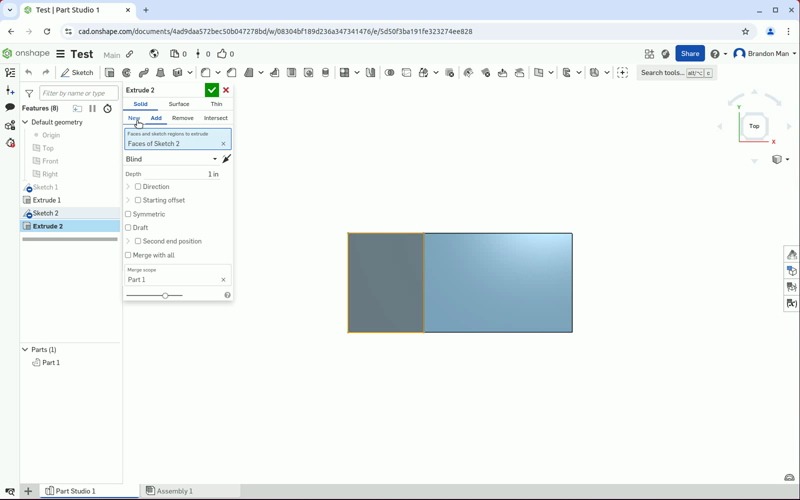
click(137, 120)
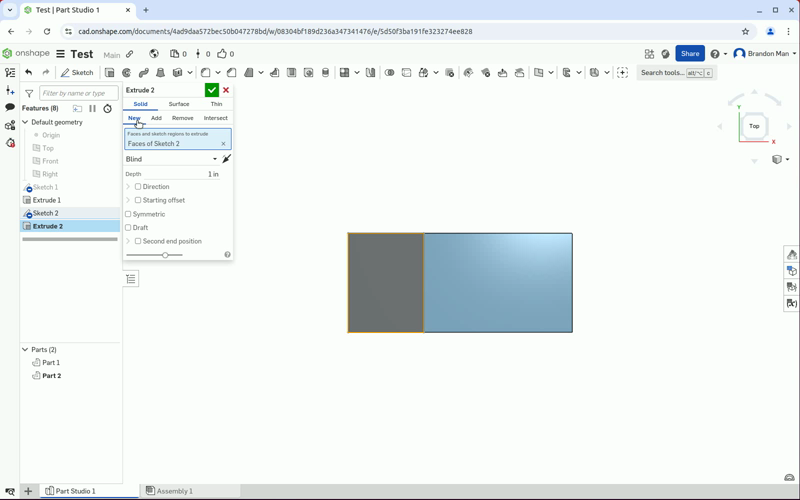
key(tab, 4)
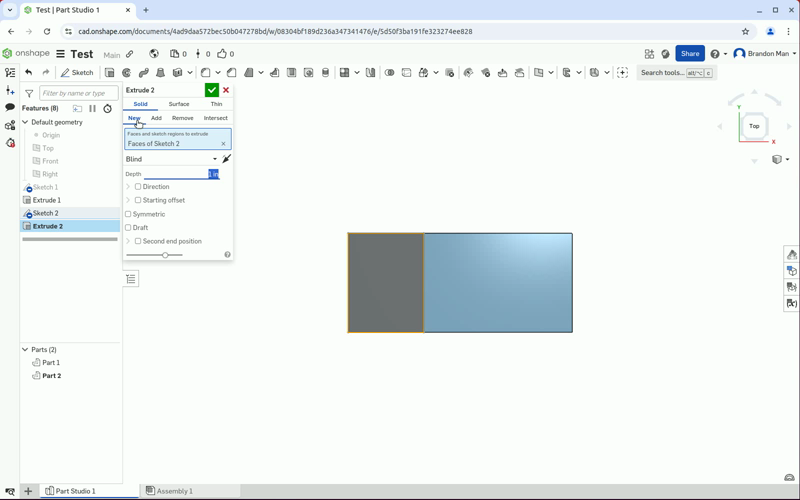
text(0.241)
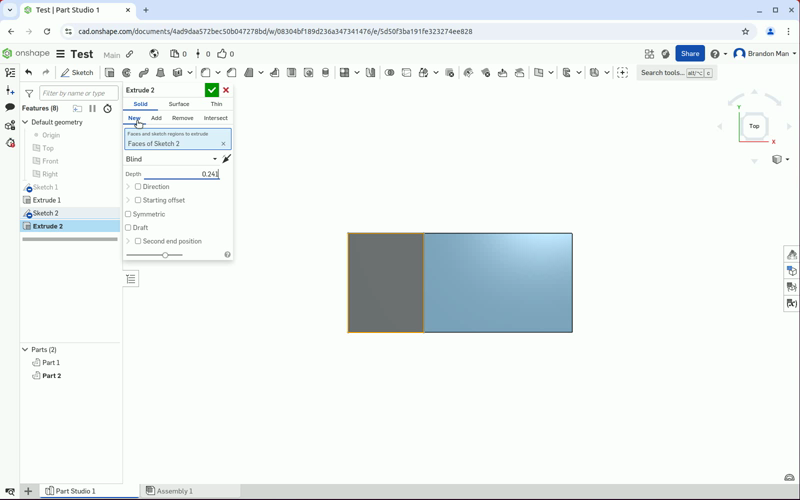
key(enter)
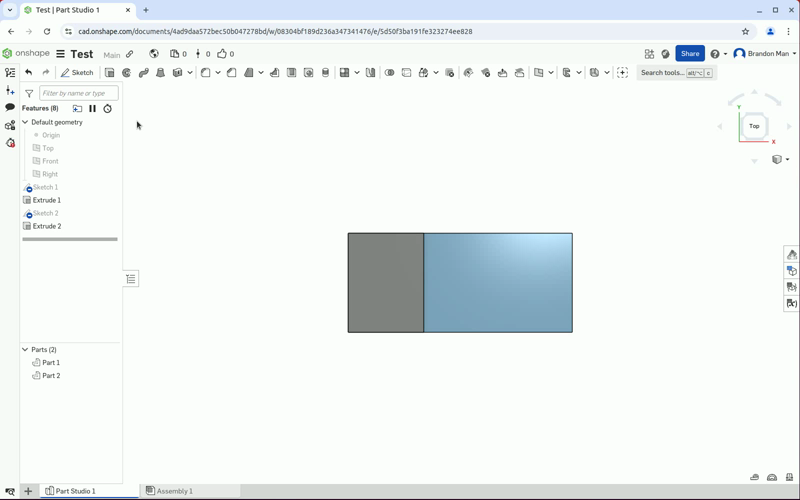
key(shift+h)
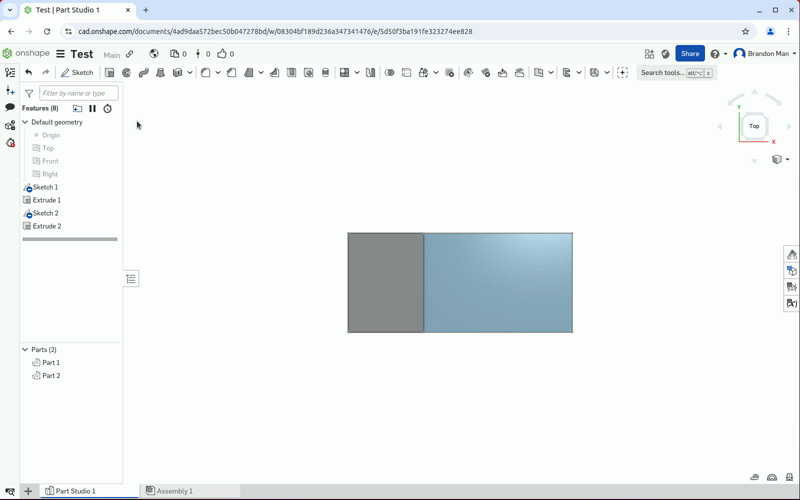
key(shift+h)
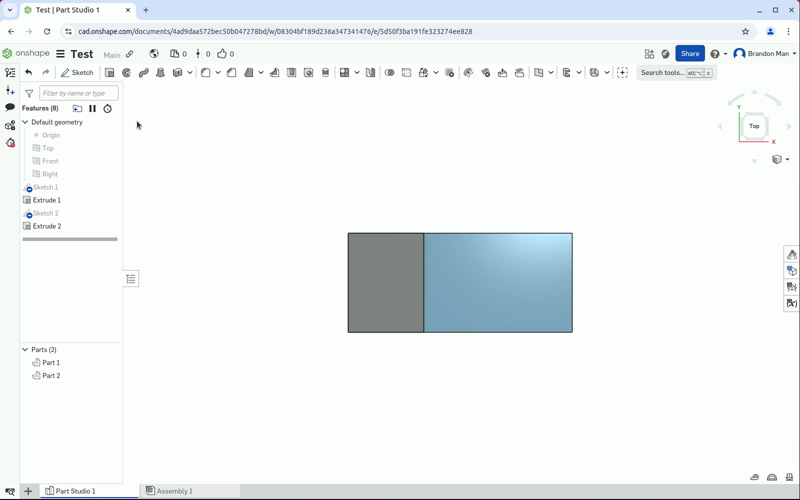
mouse_move(73, 189)
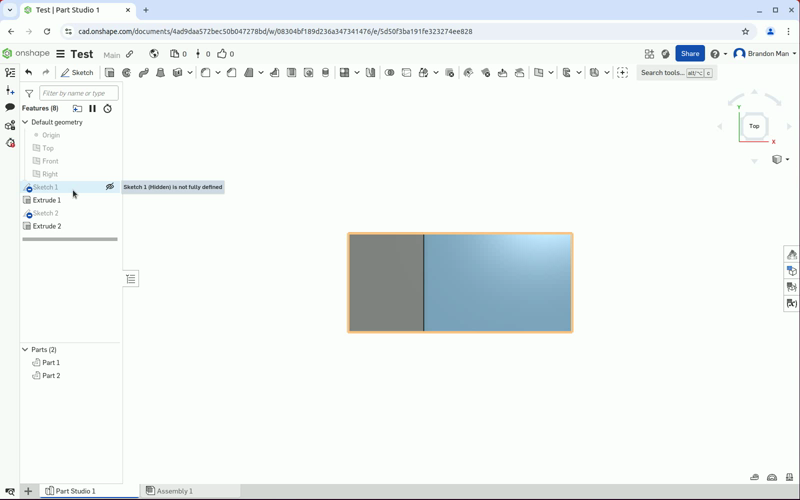
click(73, 189)
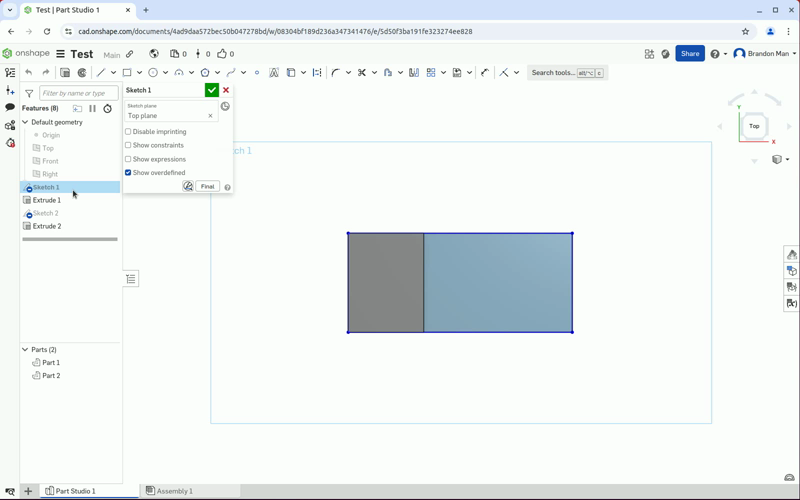
mouse_move(229, 92)
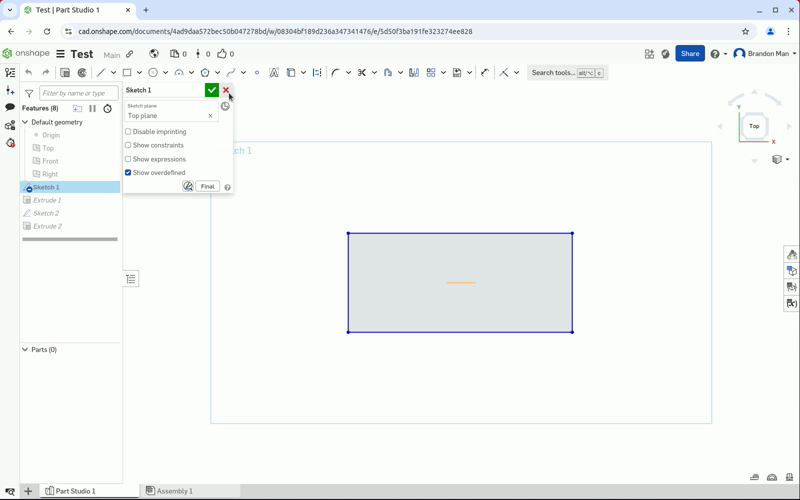
click(229, 92)
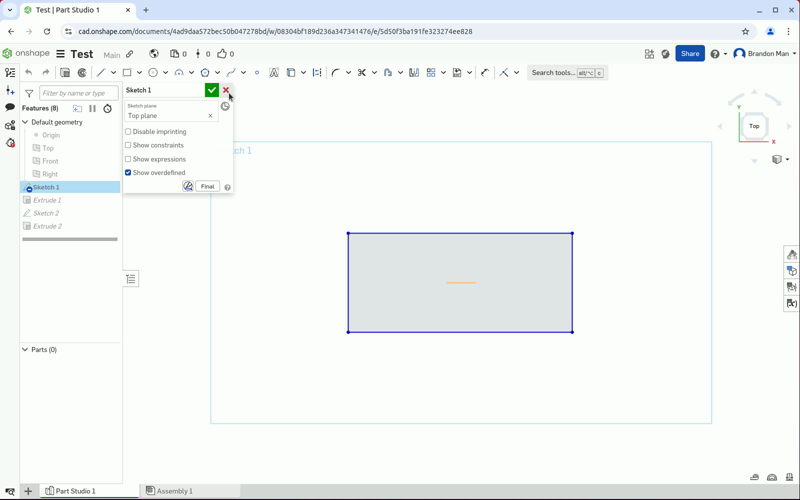
key(shift+s)
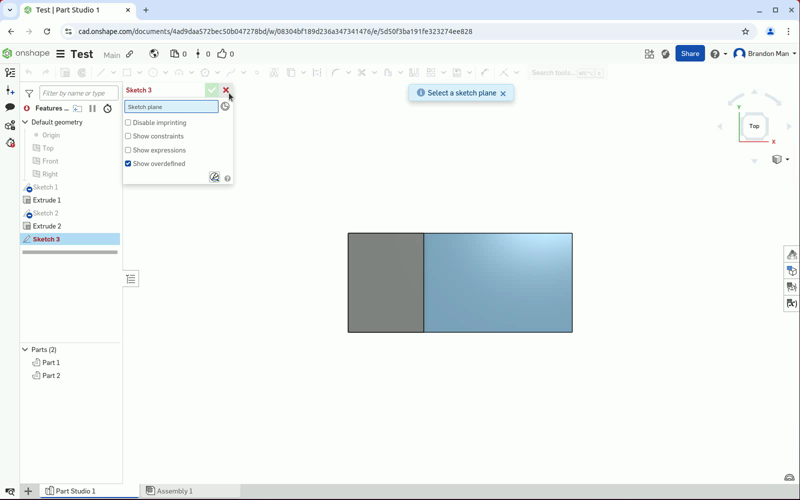
mouse_move(73, 150)
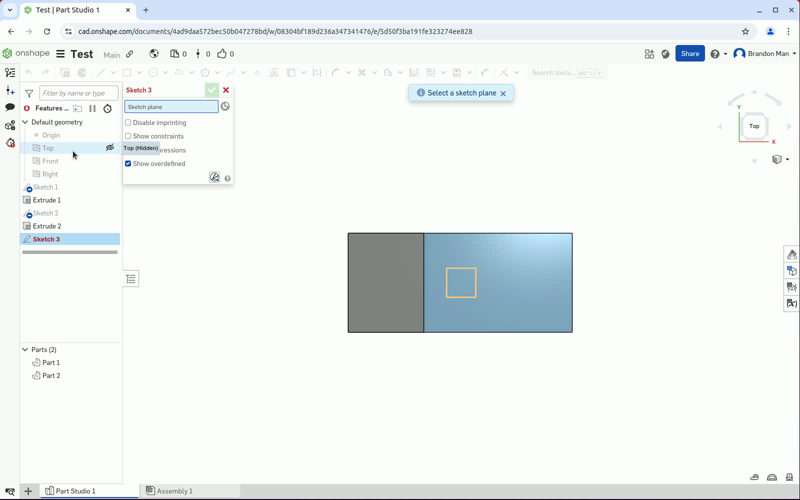
click(73, 150)
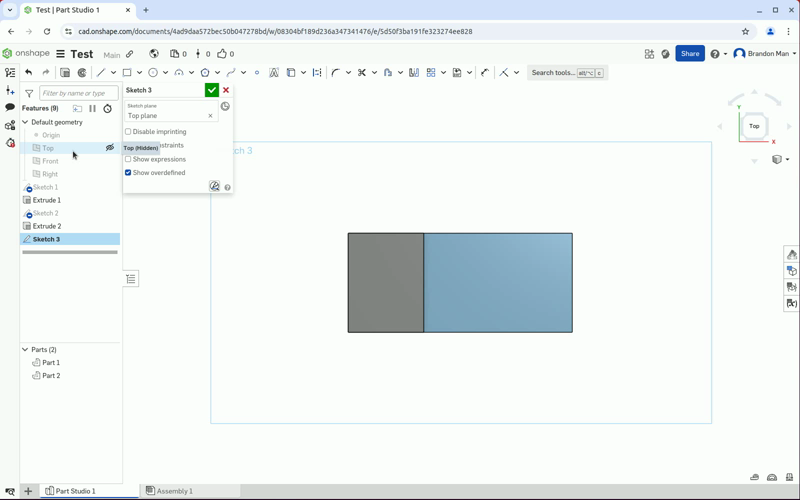
mouse_move(73, 352)
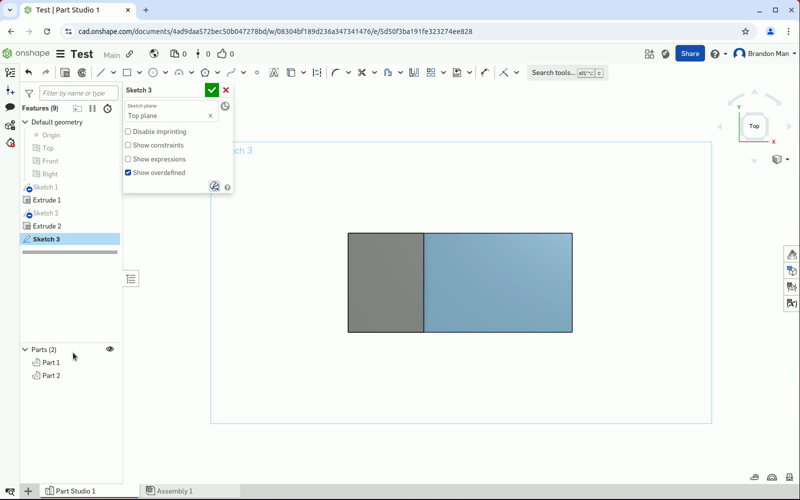
key(y)
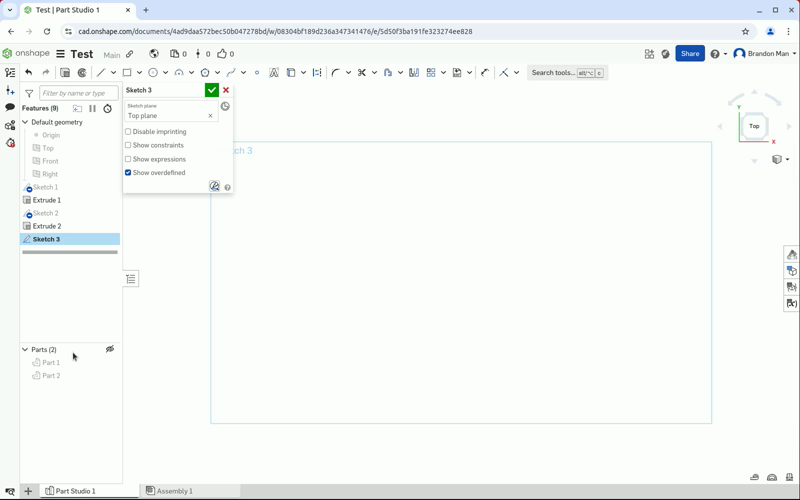
key(l)
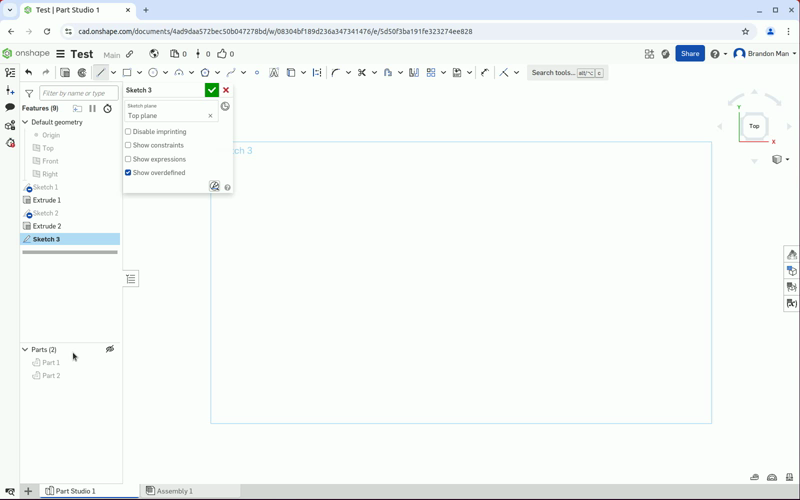
key_down(shift)
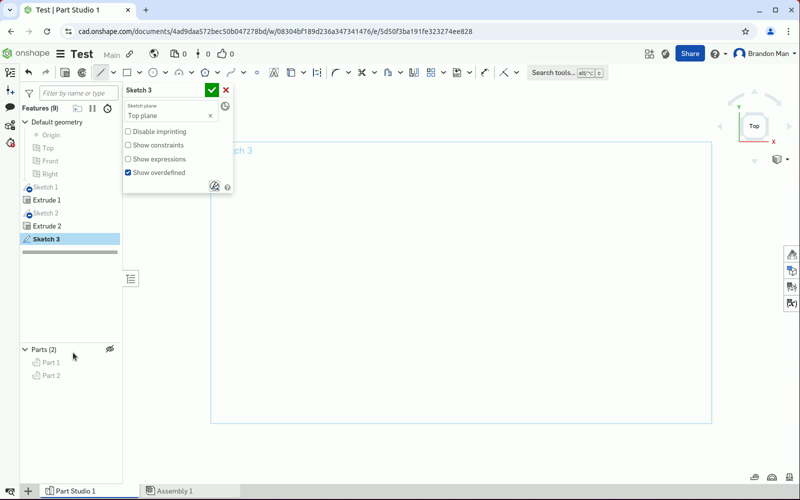
mouse_move(497, 332)
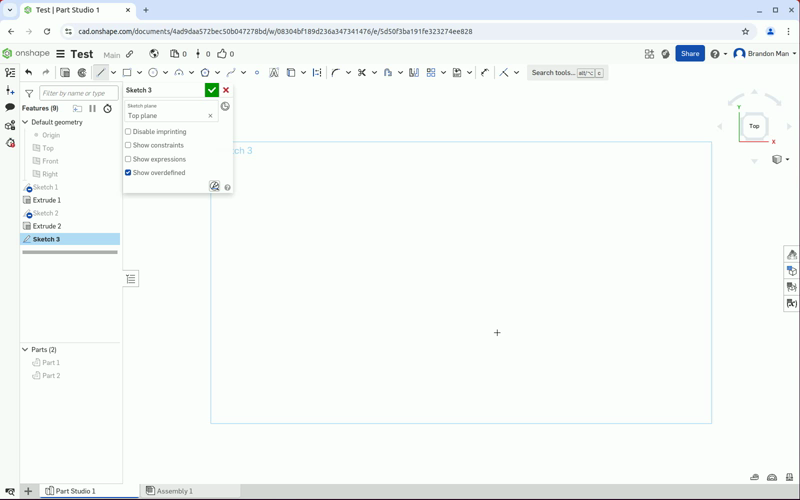
click(497, 332)
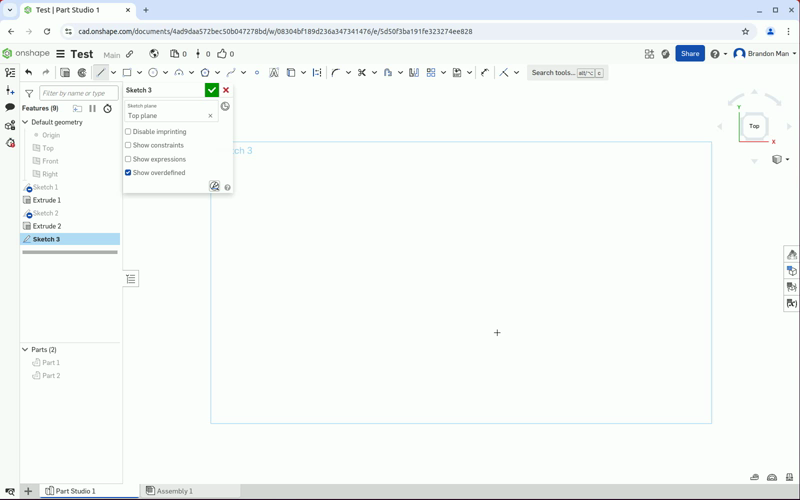
key_up(shift)
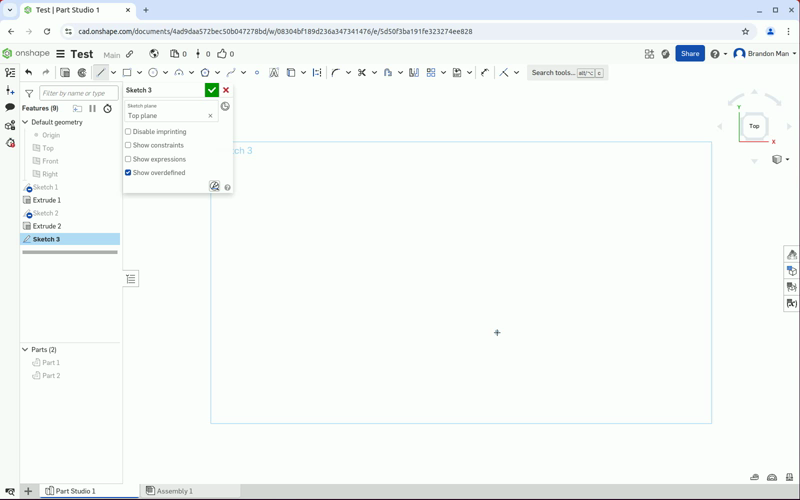
key_down(shift)
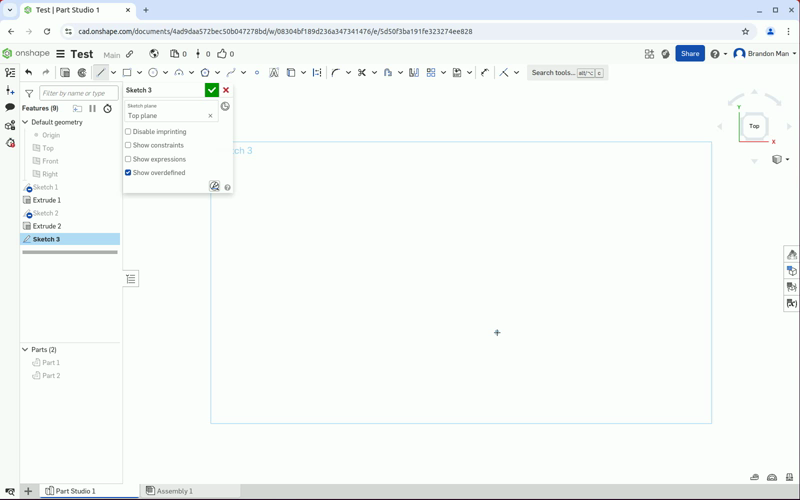
mouse_move(572, 332)
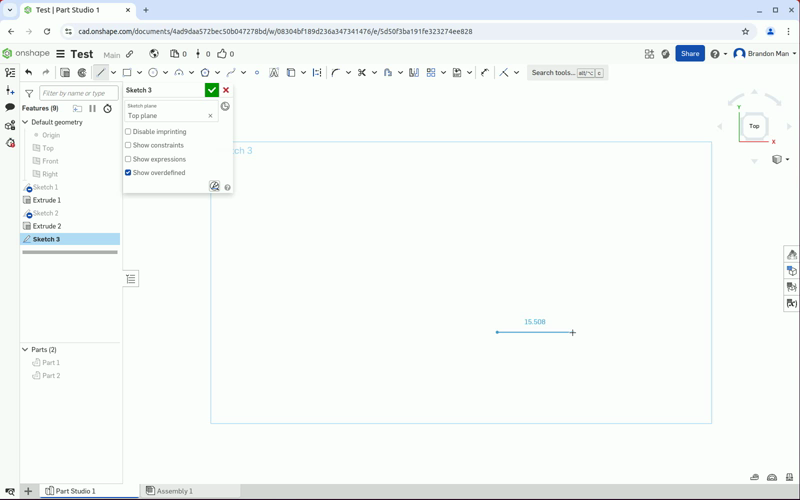
click(572, 332)
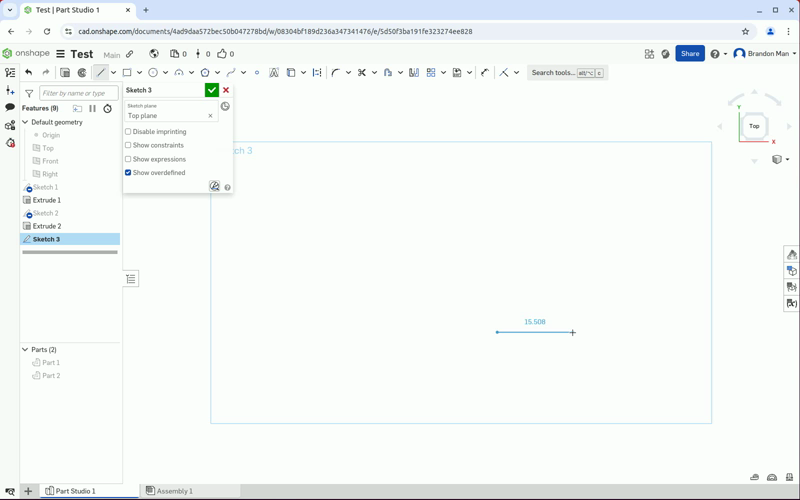
key_up(shift)
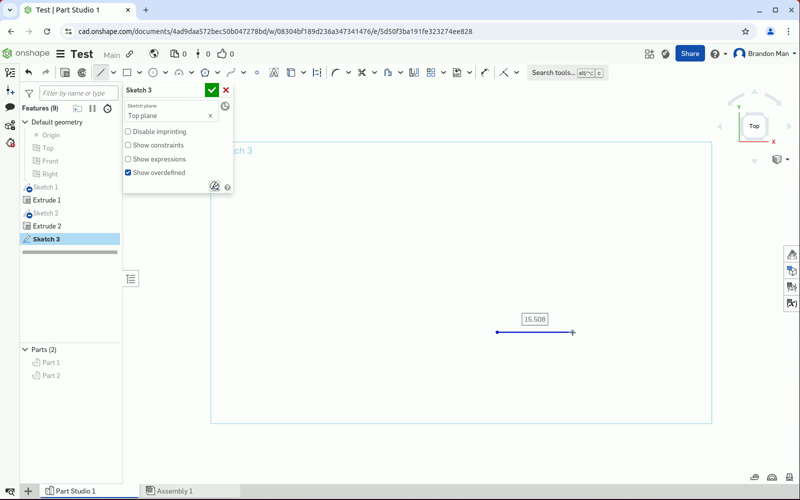
key_down(shift)
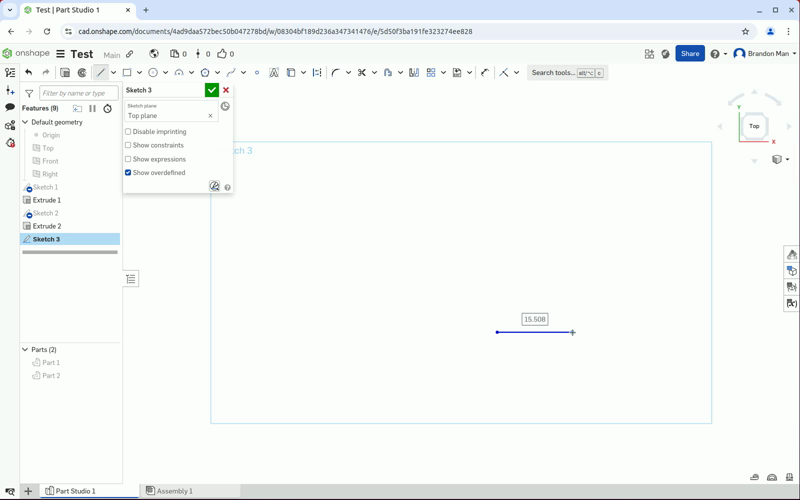
mouse_move(572, 233)
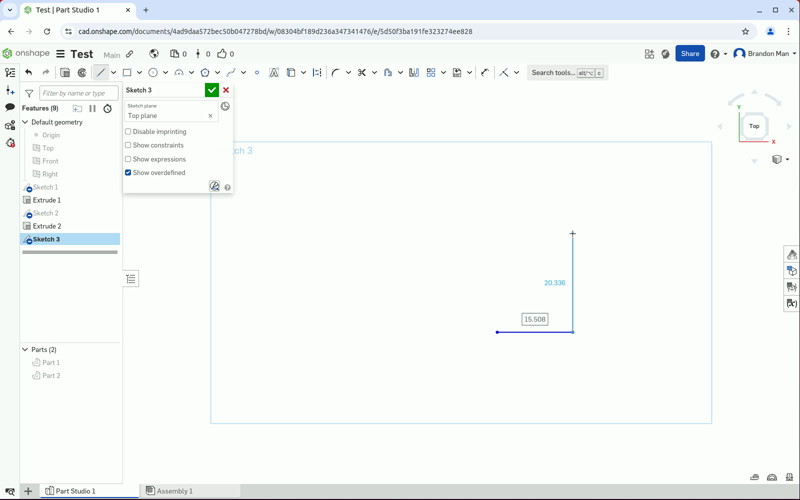
click(572, 233)
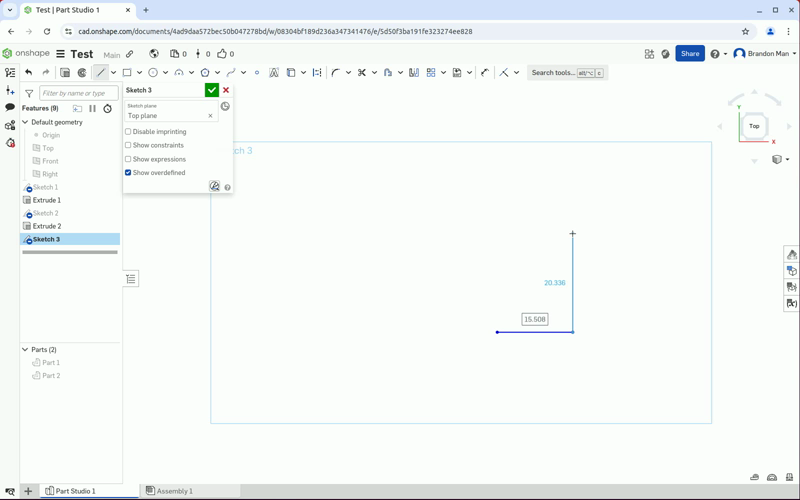
key_up(shift)
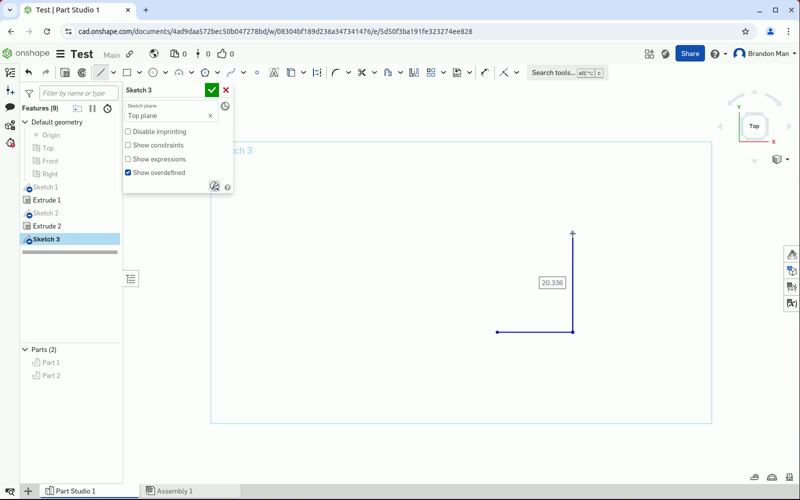
key_down(shift)
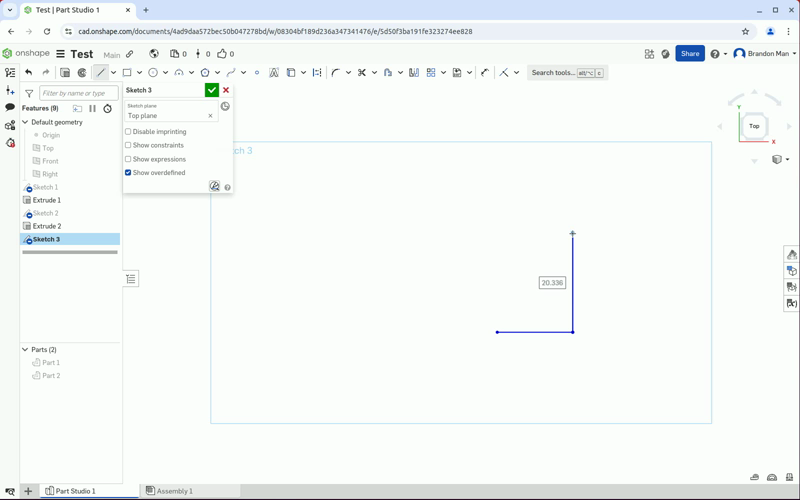
mouse_move(497, 233)
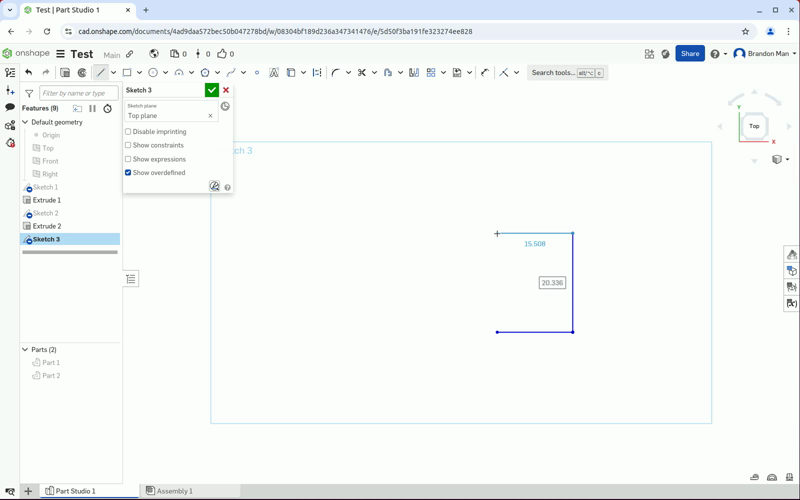
click(497, 233)
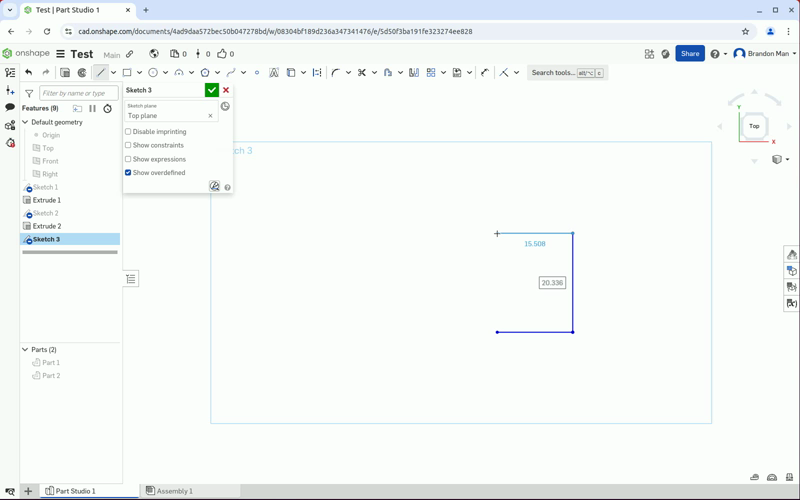
key_up(shift)
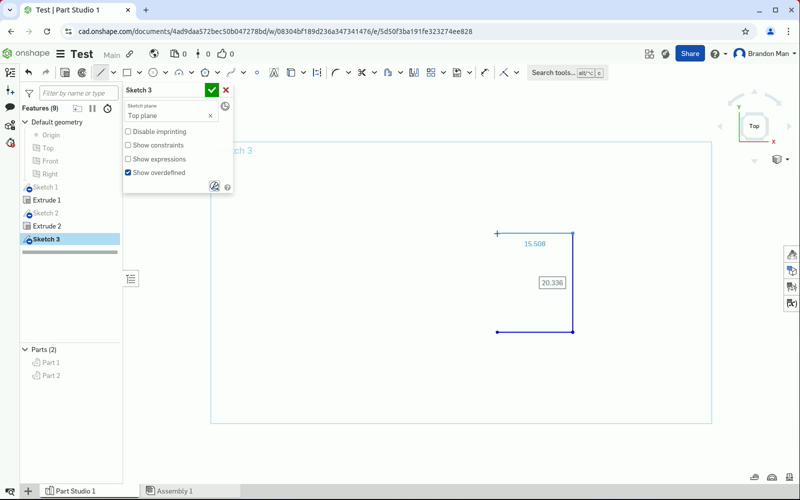
key_down(shift)
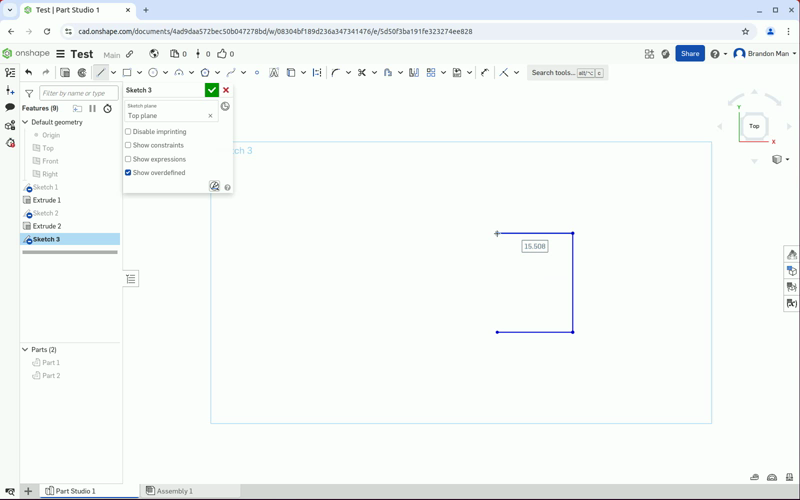
mouse_move(497, 332)
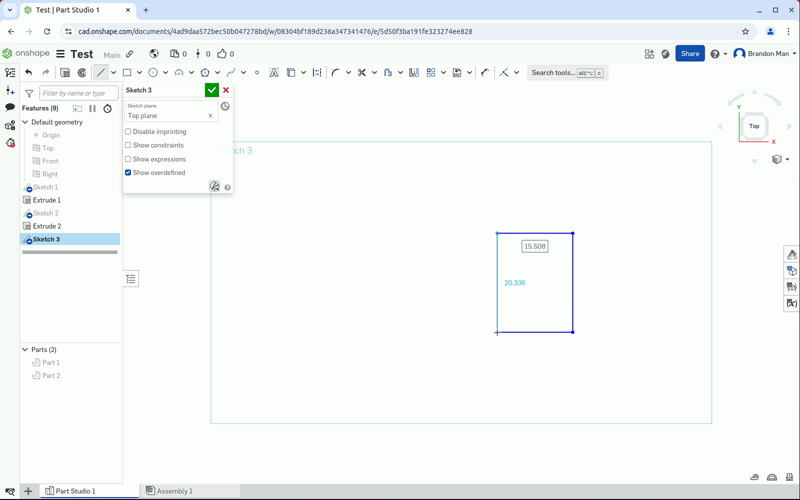
key_up(shift)
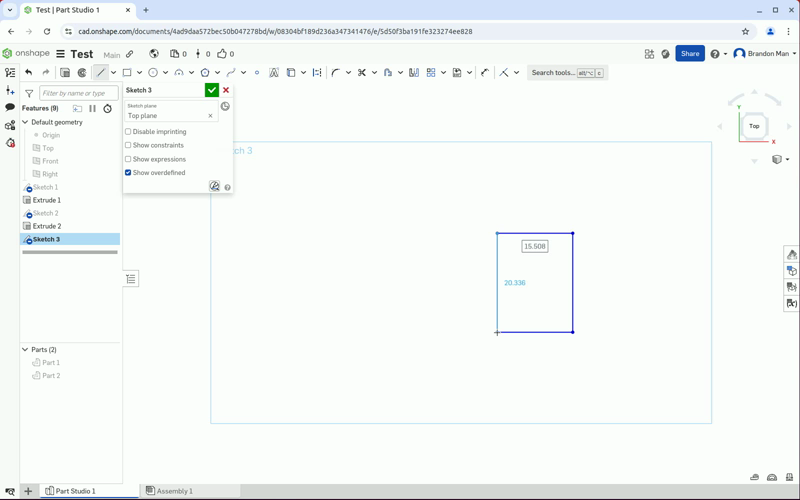
click(497, 332)
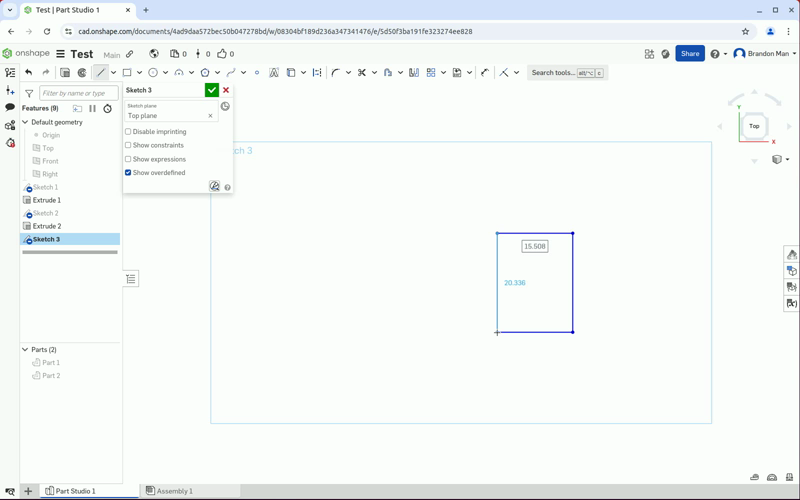
key(esc)
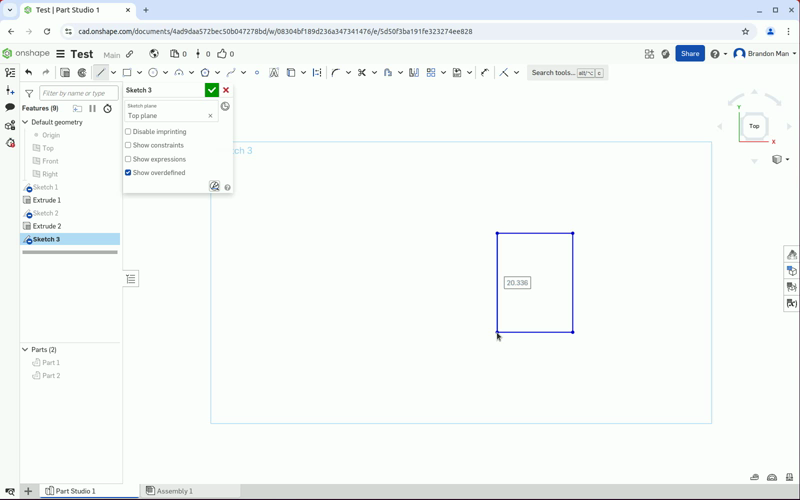
mouse_move(560, 271)
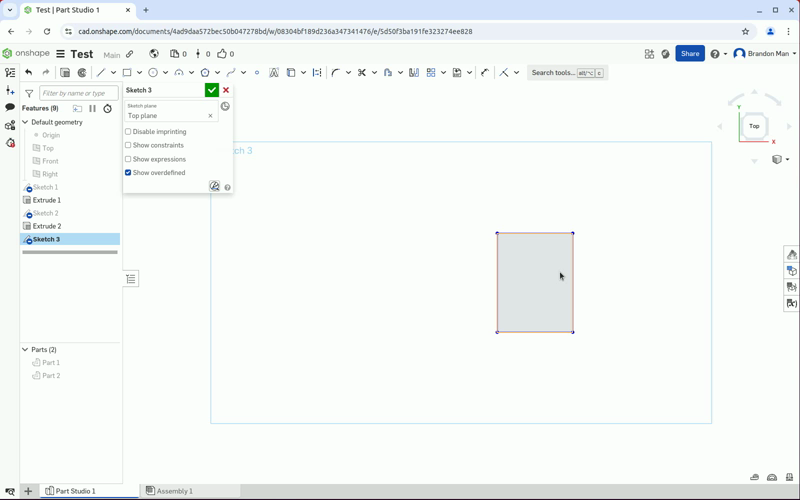
click(560, 271)
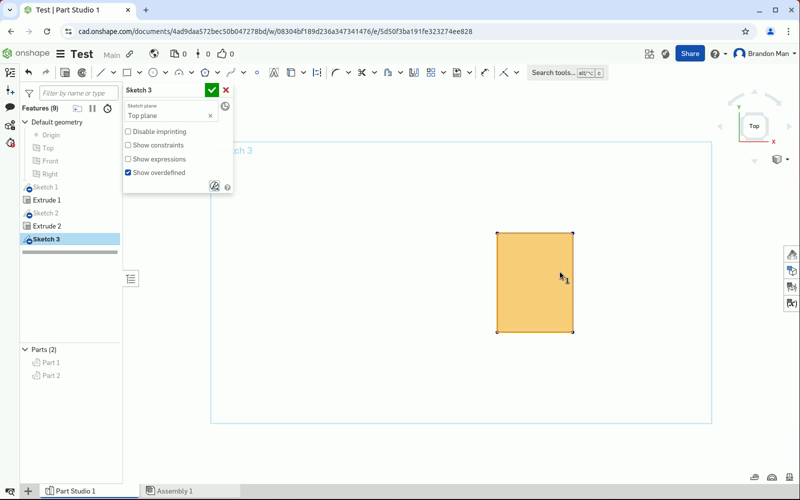
mouse_move(73, 352)
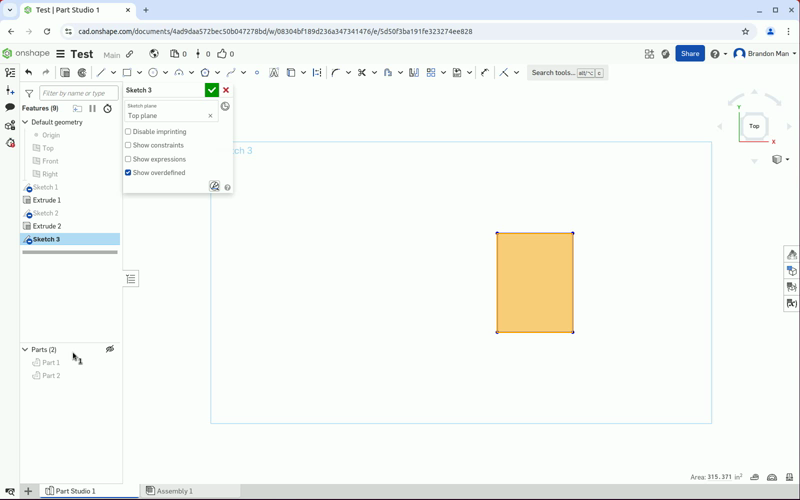
key(shift+y)
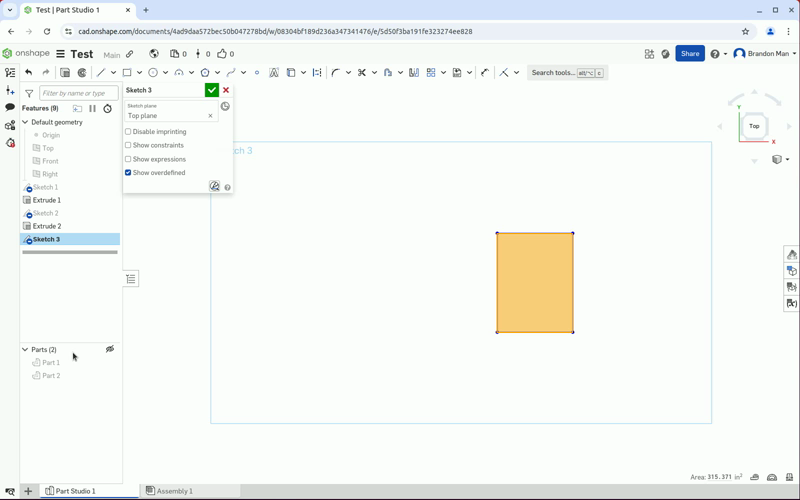
key(shift+e)
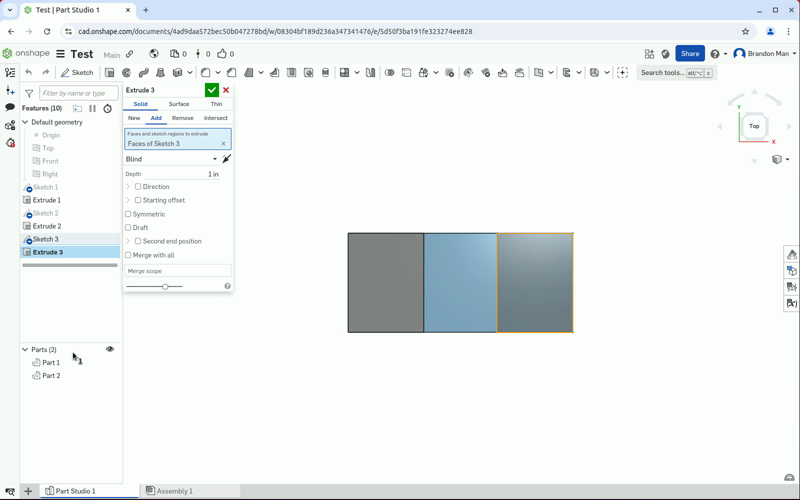
mouse_move(143, 106)
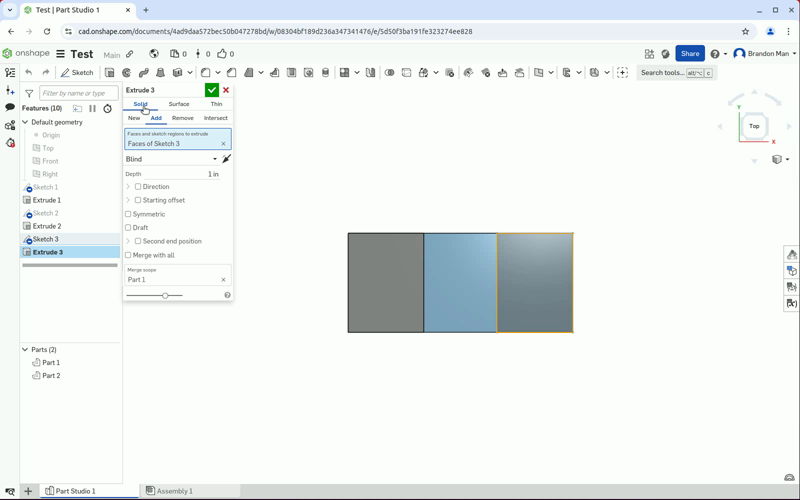
click(143, 106)
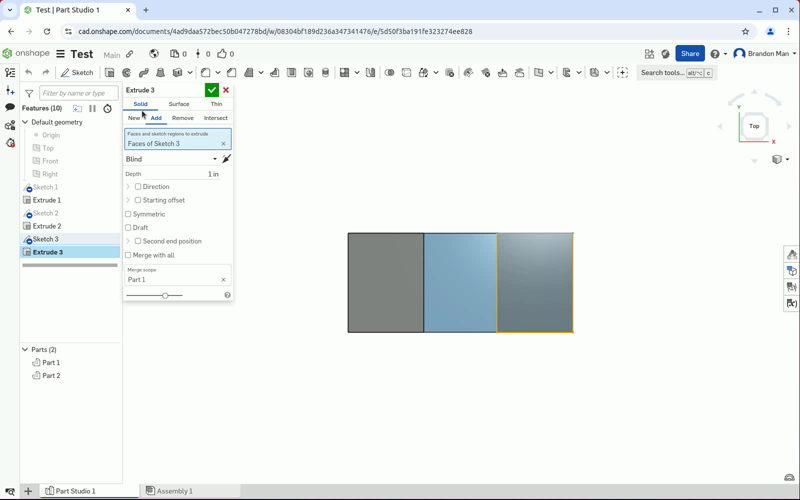
mouse_move(137, 120)
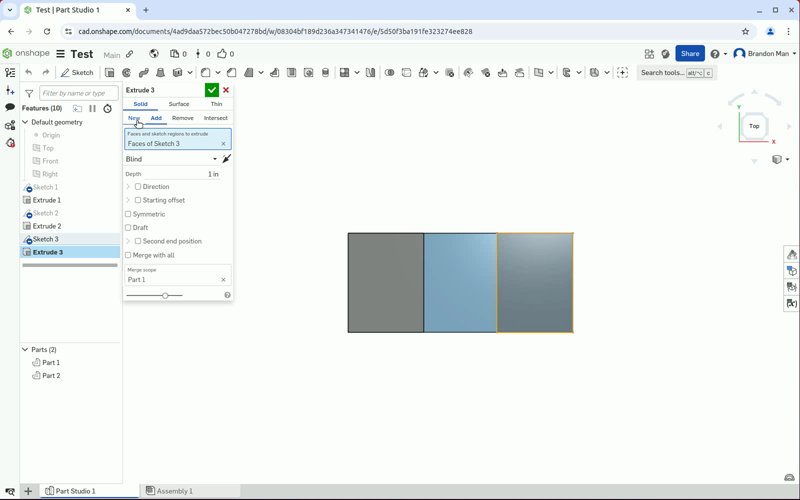
click(137, 120)
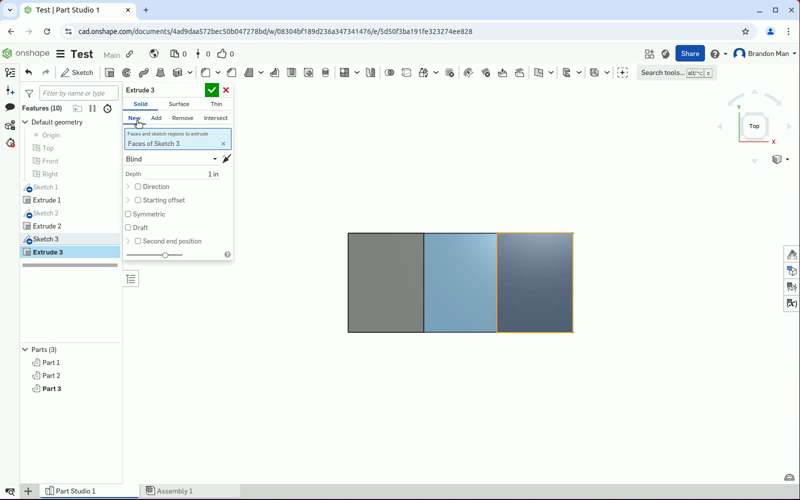
key(tab, 4)
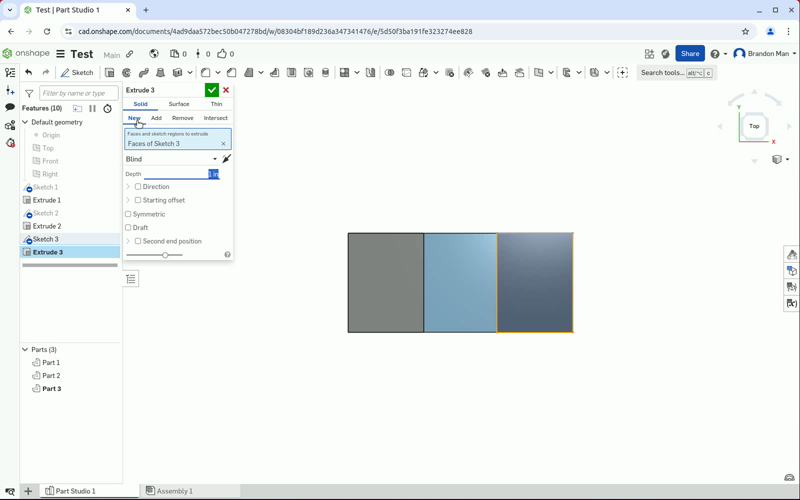
text(0.241)
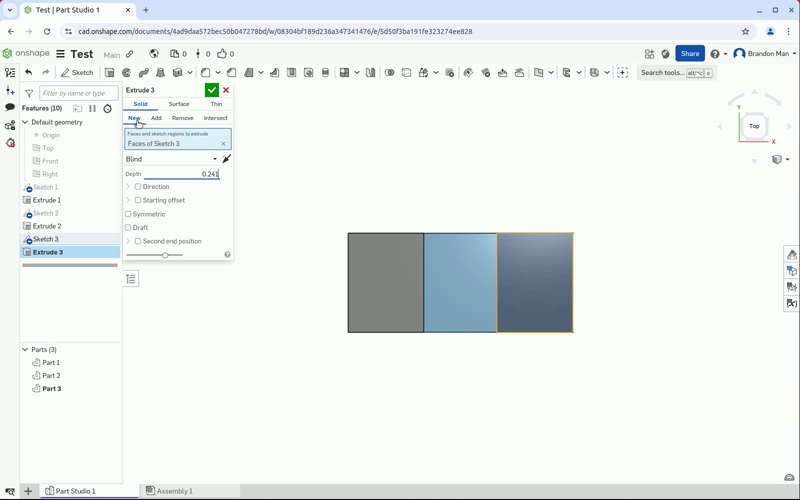
key(enter)
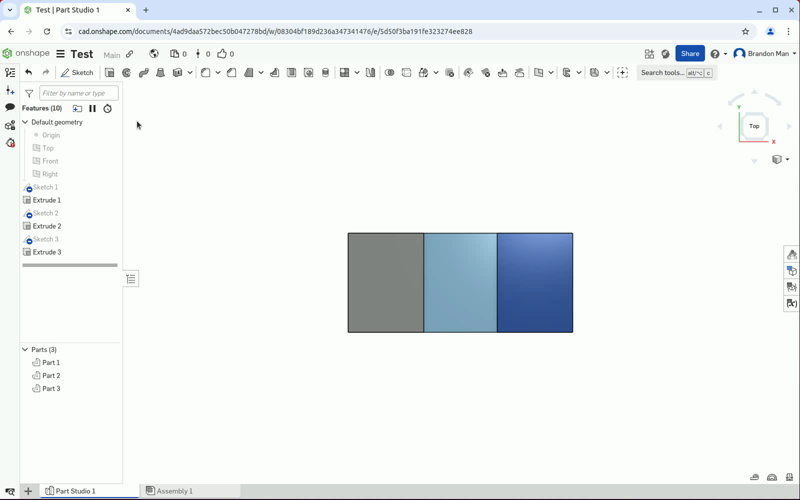
key(shift+h)
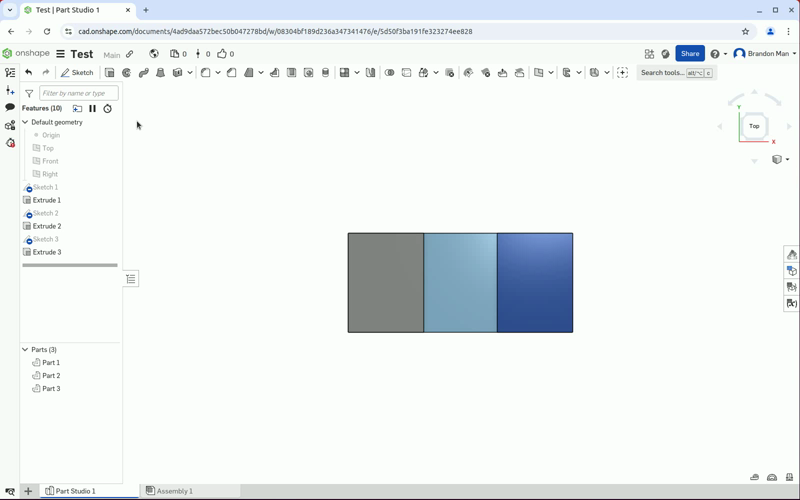
key(shift+h)
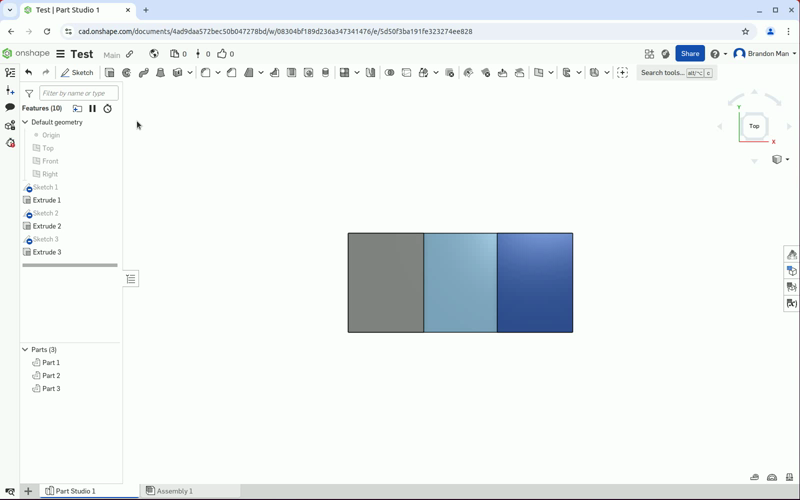
mouse_move(73, 189)
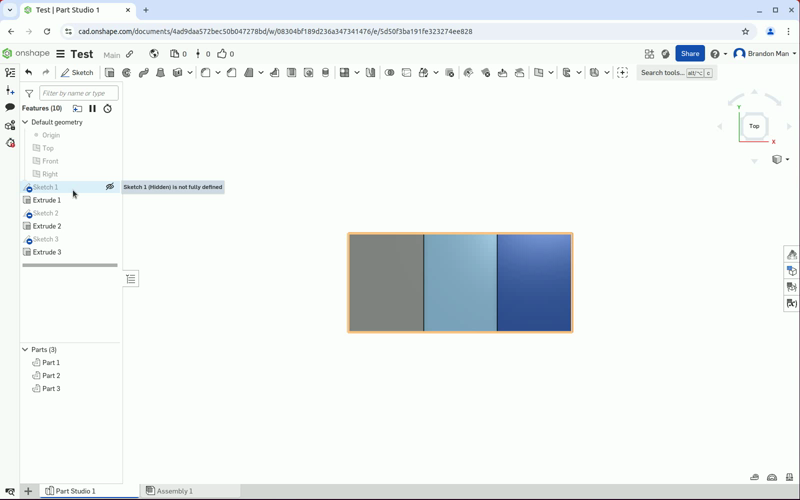
click(73, 189)
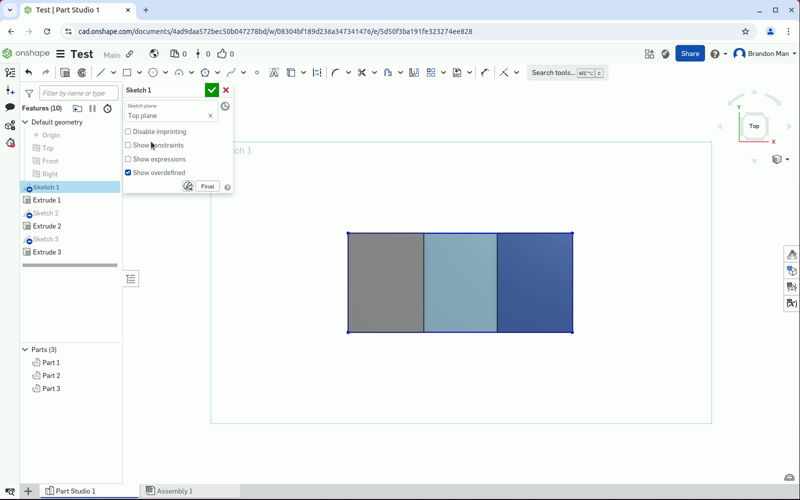
mouse_move(229, 92)
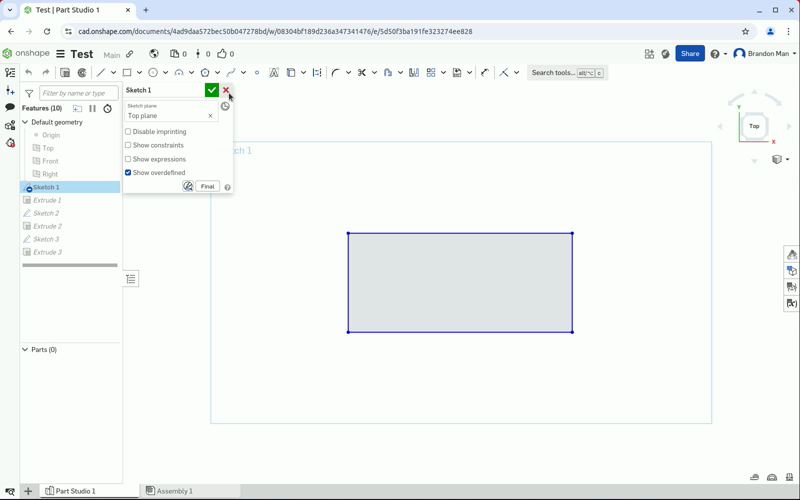
click(229, 92)
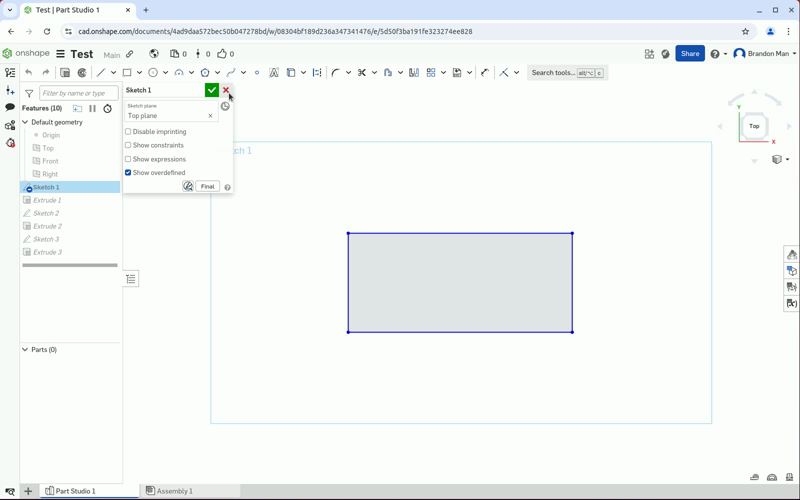
key(shift+s)
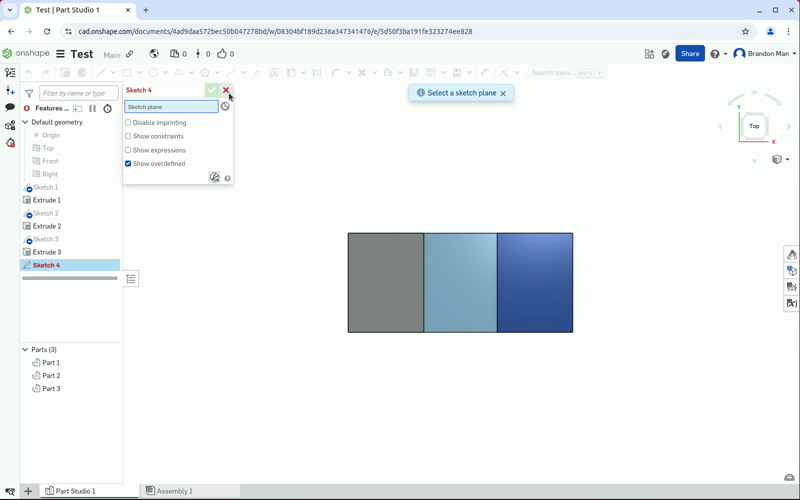
mouse_move(73, 150)
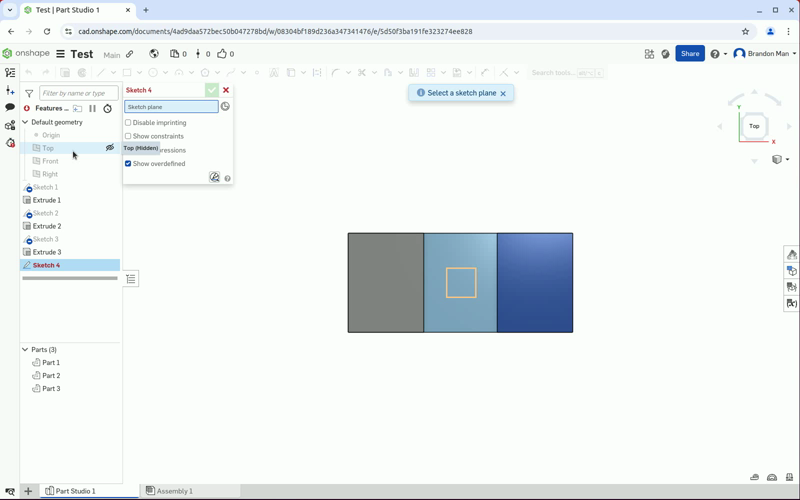
click(73, 150)
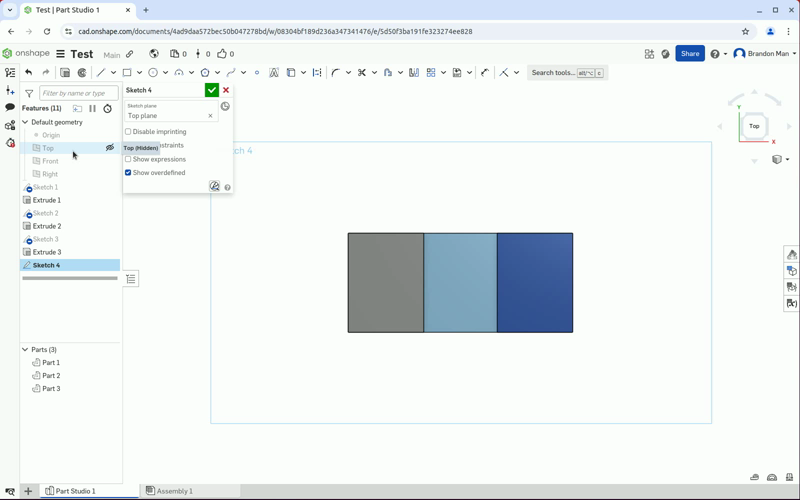
mouse_move(73, 352)
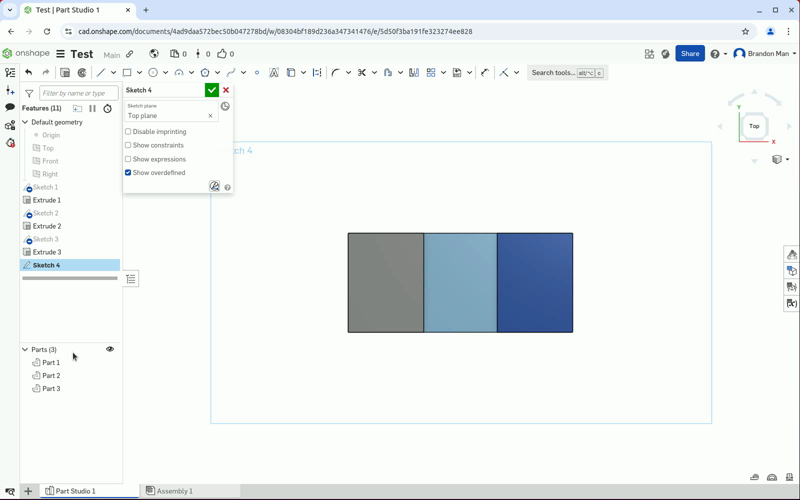
key(y)
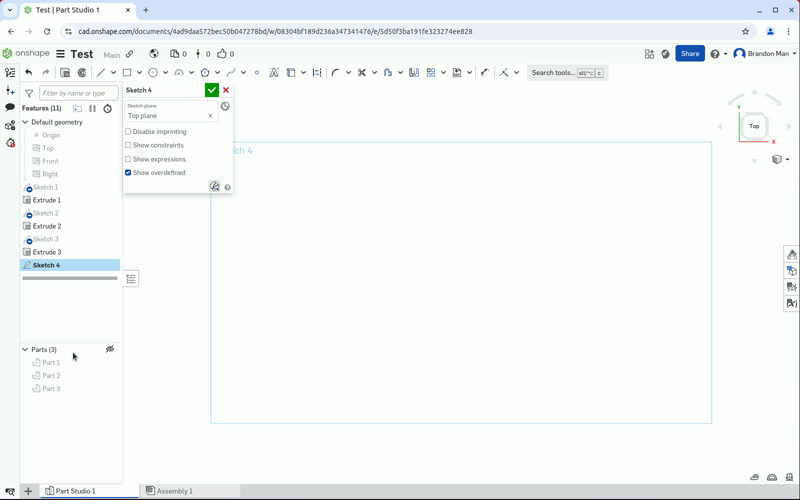
key(l)
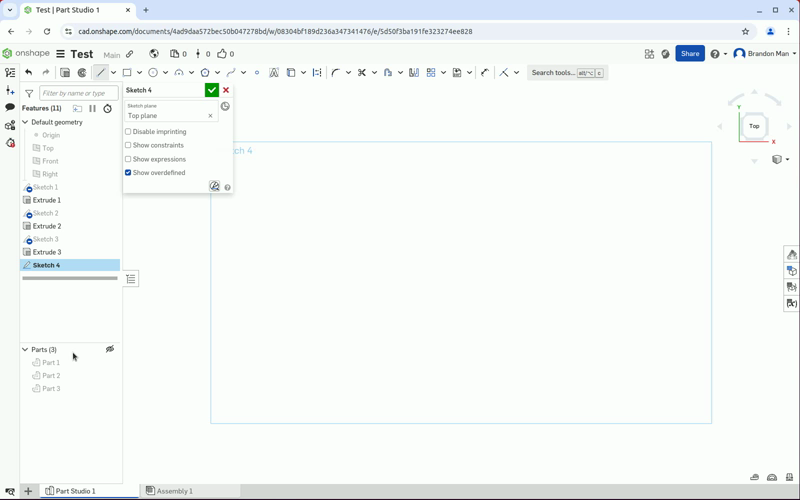
key_down(shift)
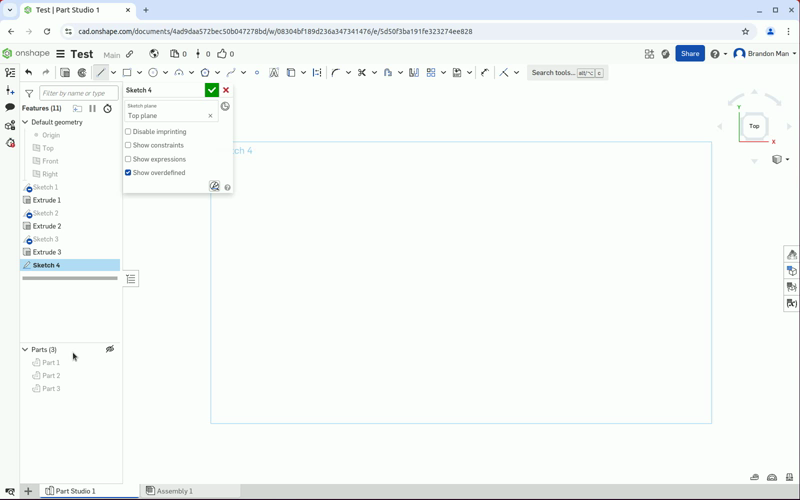
mouse_move(426, 332)
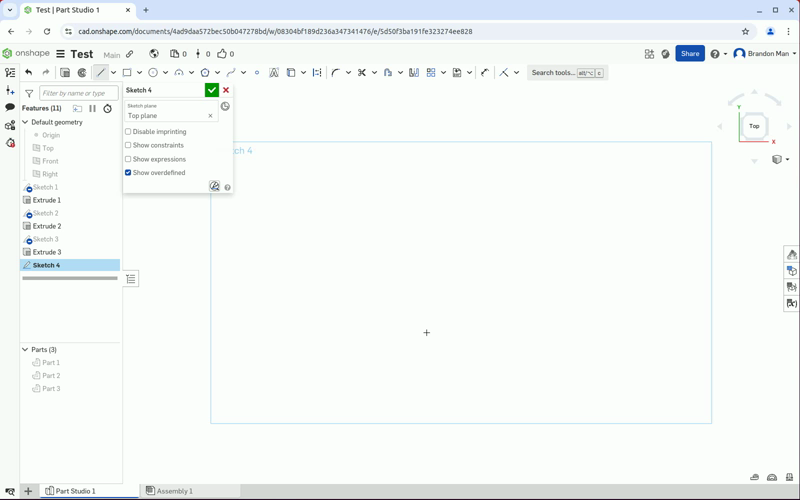
click(426, 332)
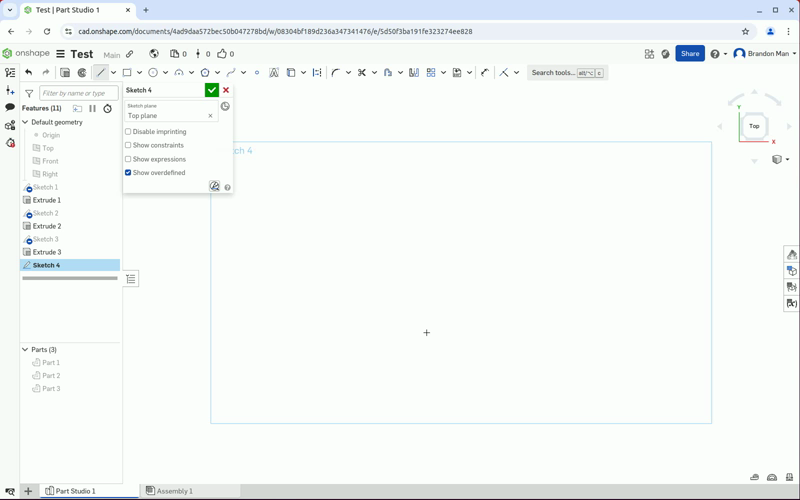
key_up(shift)
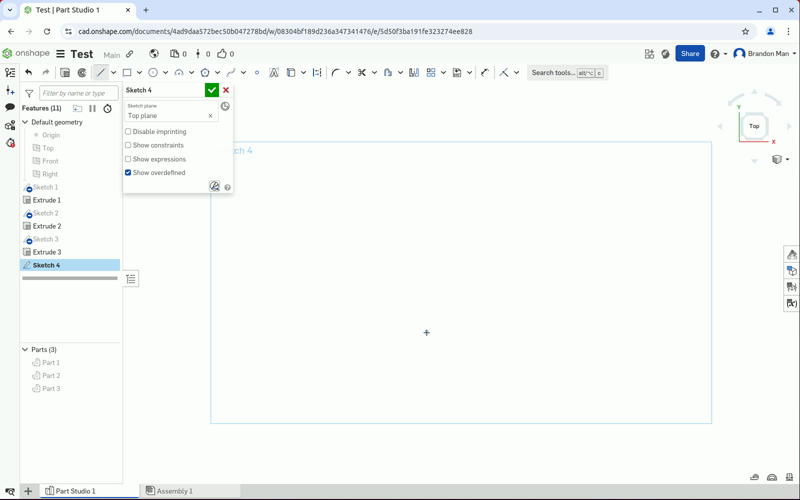
key_down(shift)
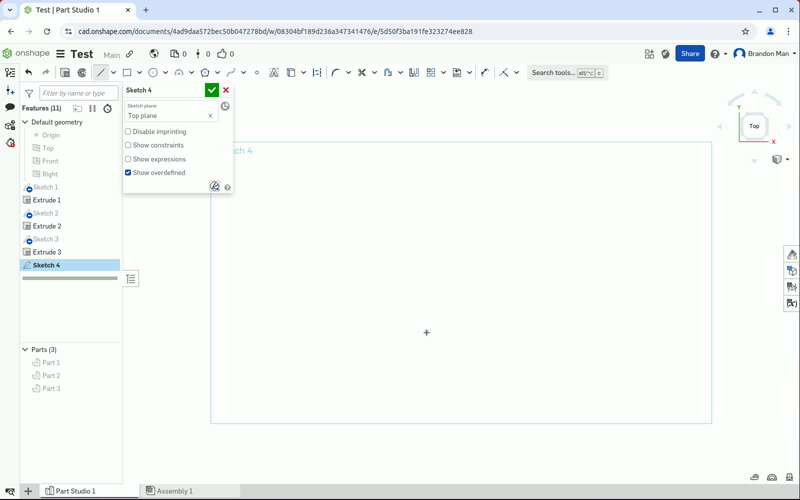
mouse_move(495, 332)
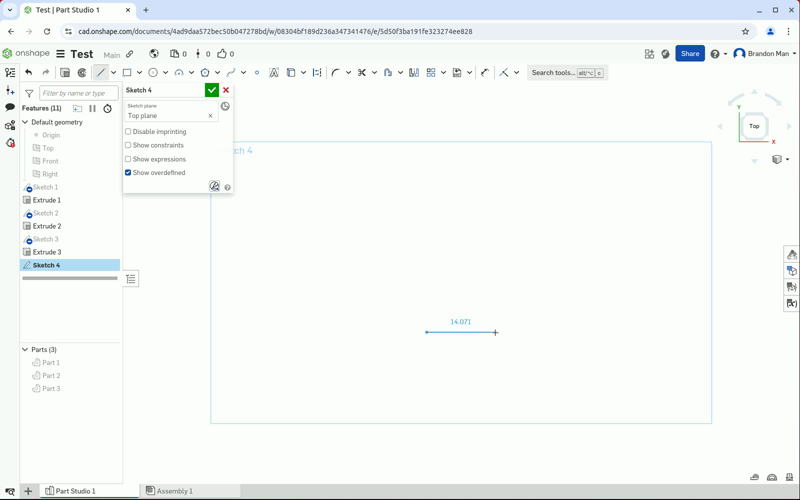
click(495, 332)
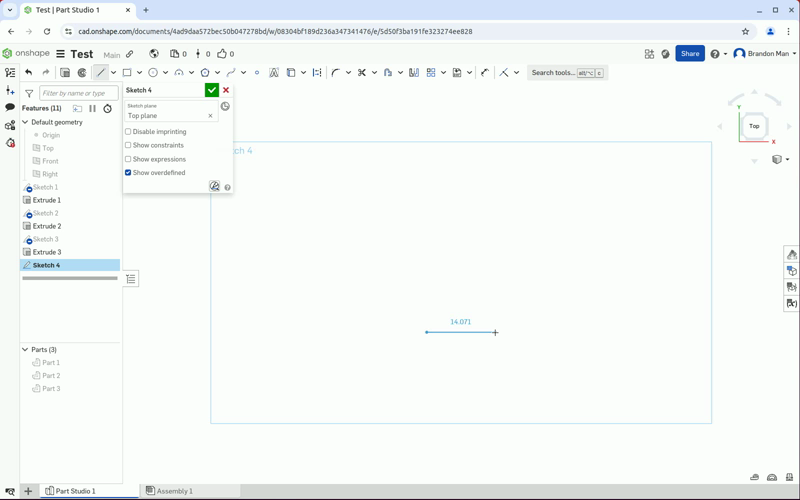
key_up(shift)
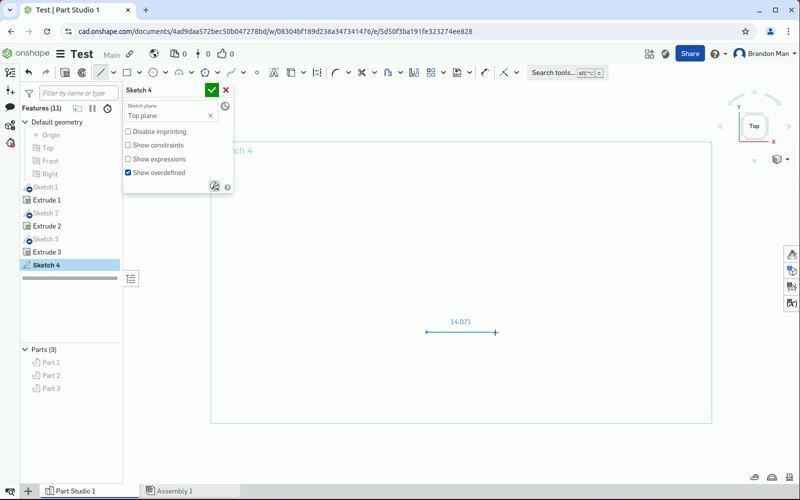
key_down(shift)
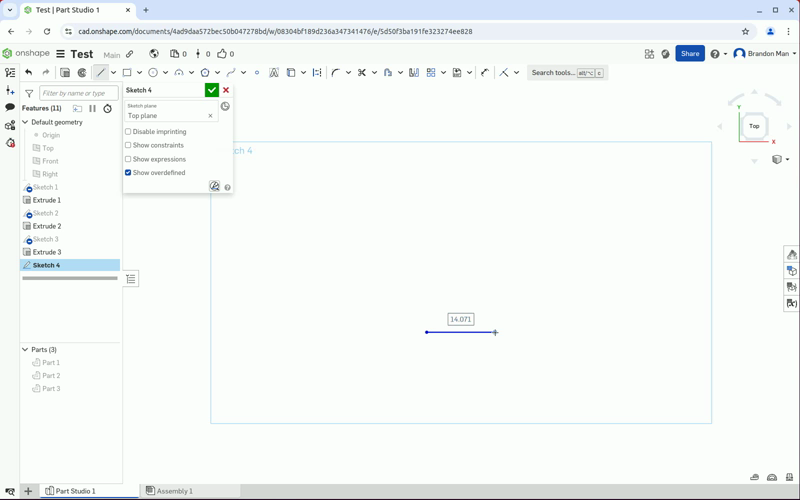
mouse_move(495, 233)
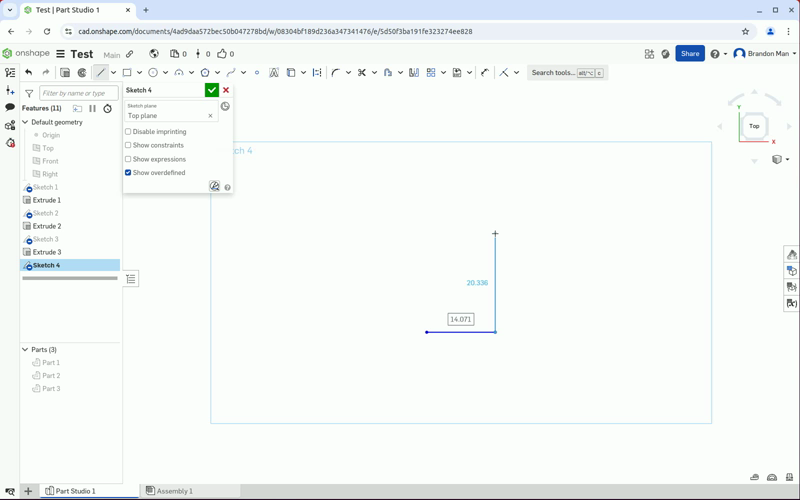
click(495, 233)
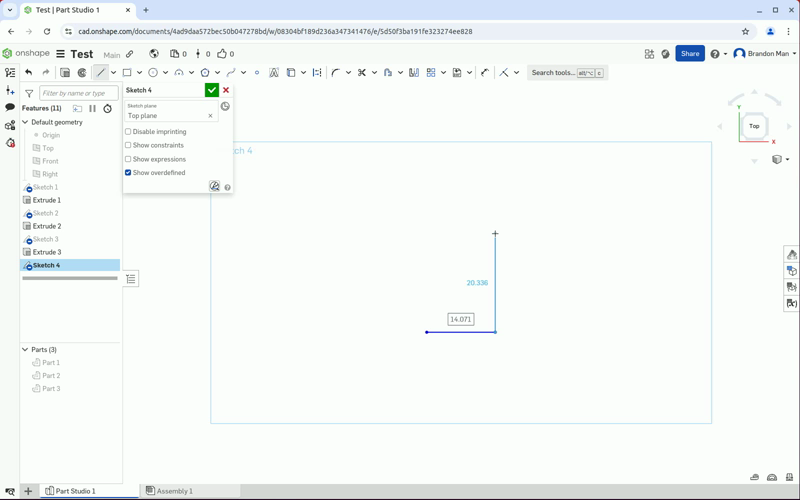
key_up(shift)
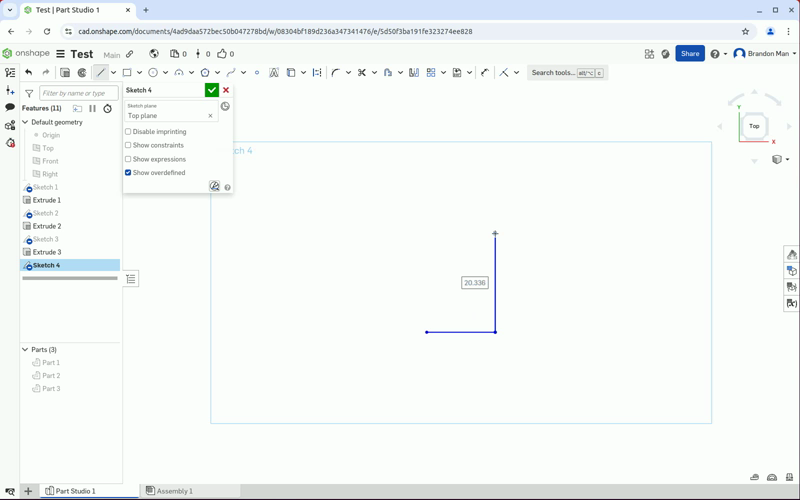
key_down(shift)
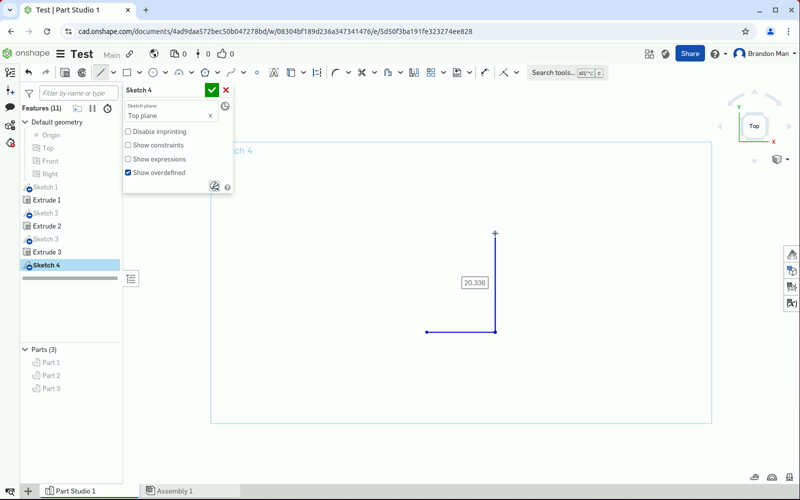
mouse_move(426, 233)
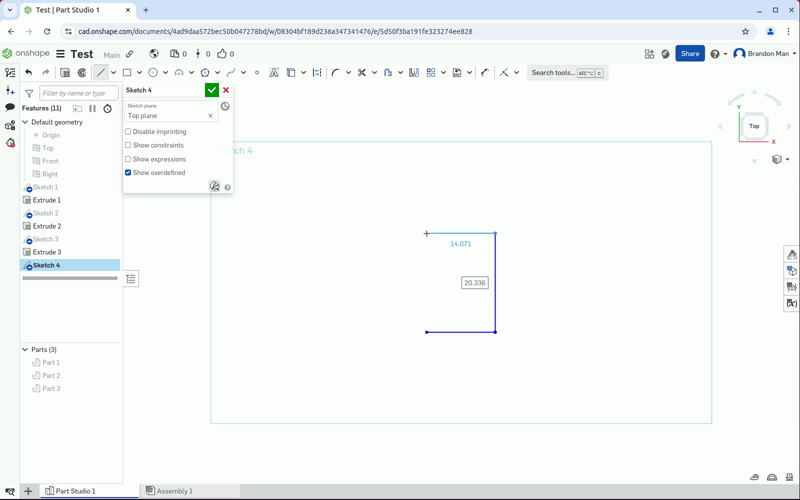
click(426, 233)
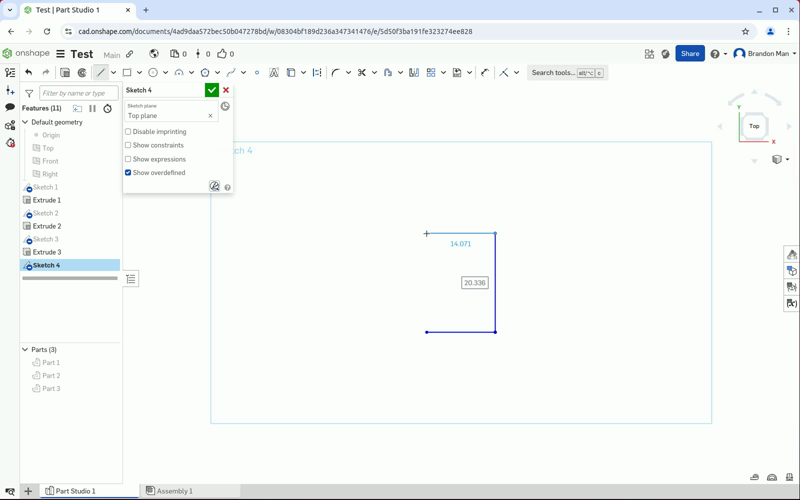
key_up(shift)
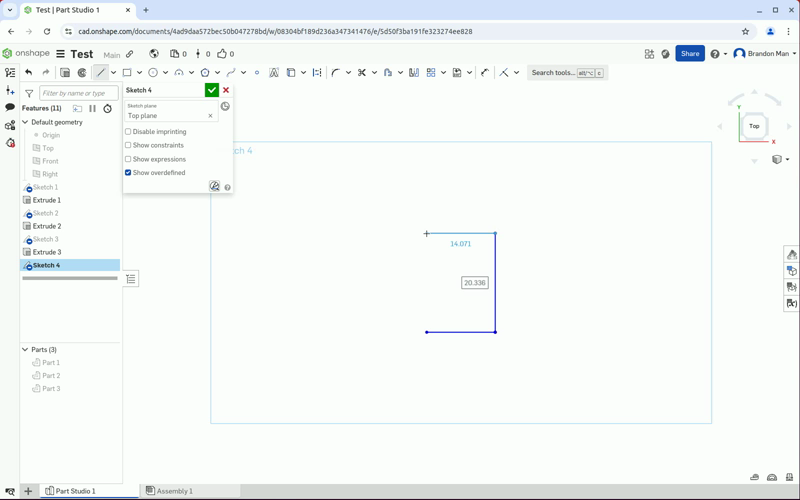
key_down(shift)
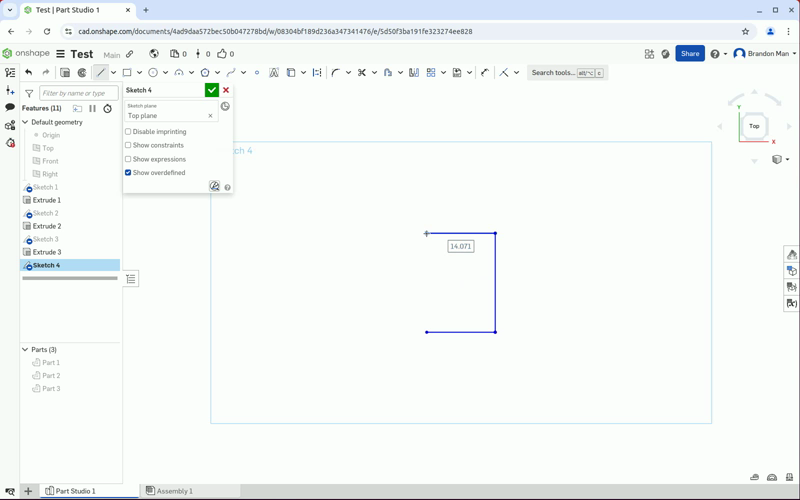
mouse_move(426, 332)
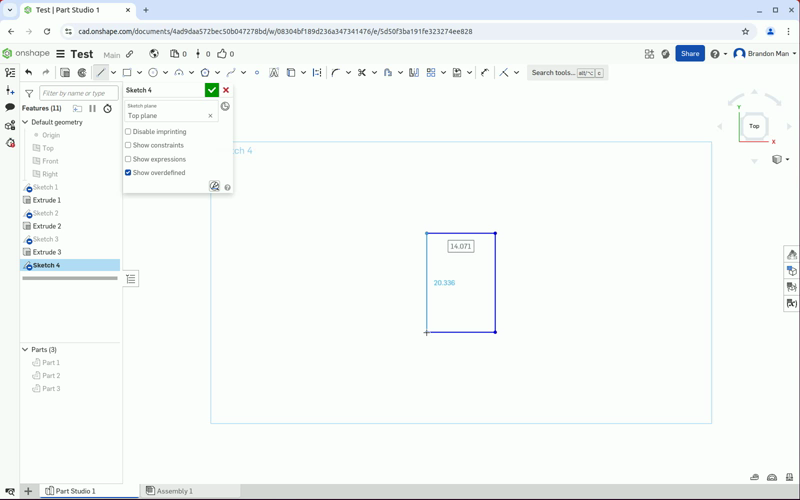
key_up(shift)
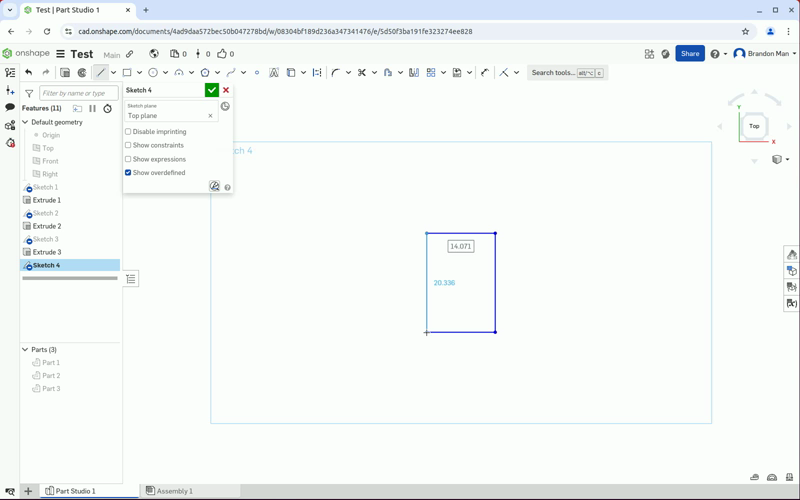
click(426, 332)
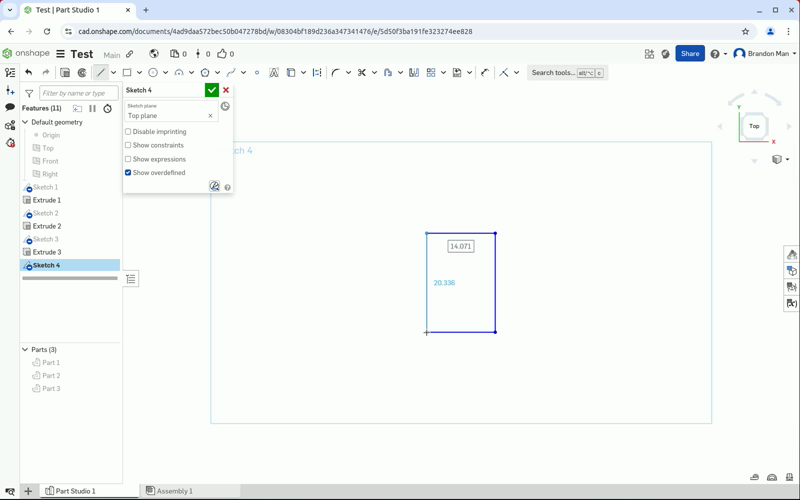
key(esc)
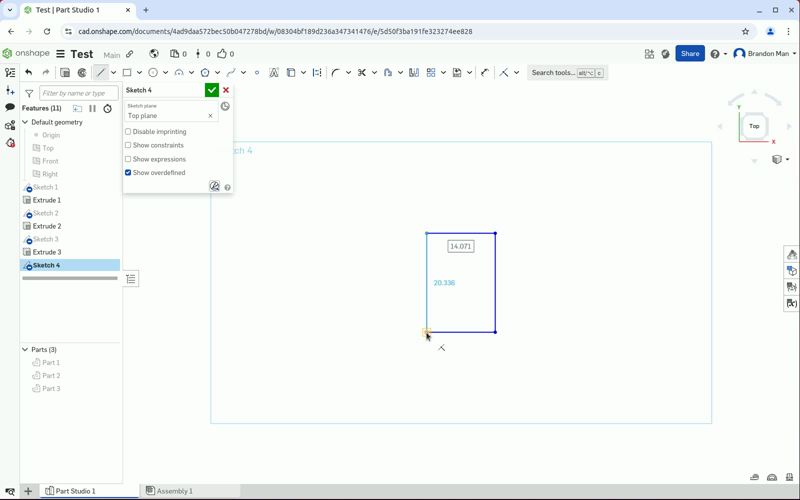
mouse_move(439, 291)
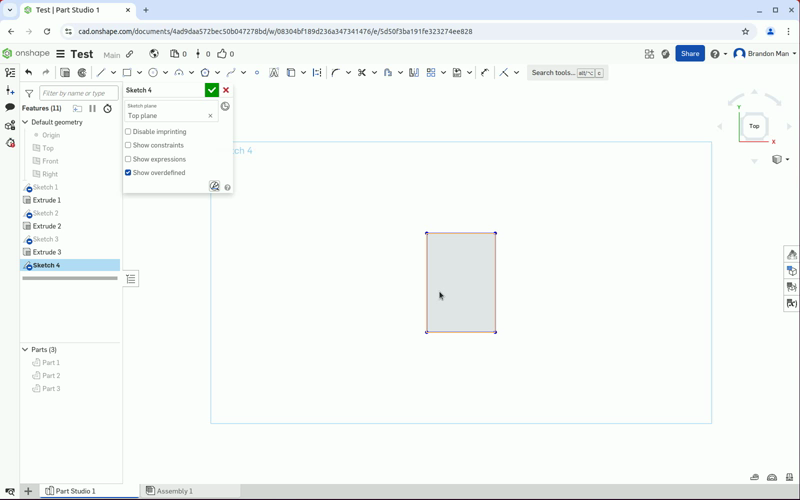
click(439, 291)
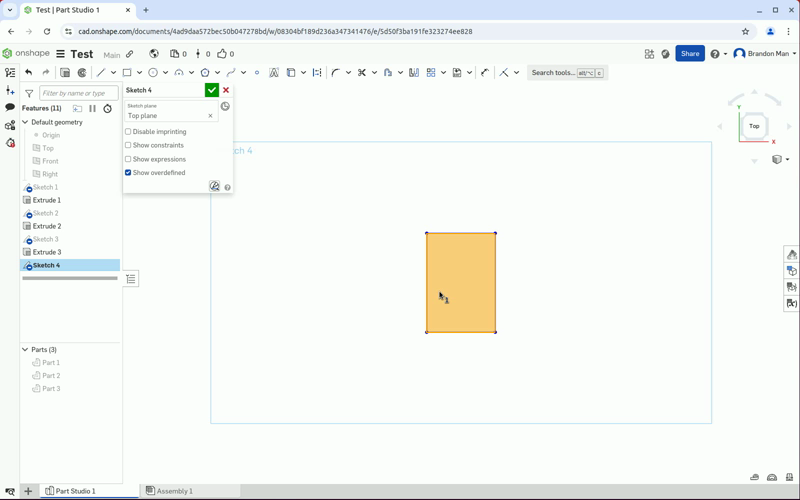
mouse_move(73, 352)
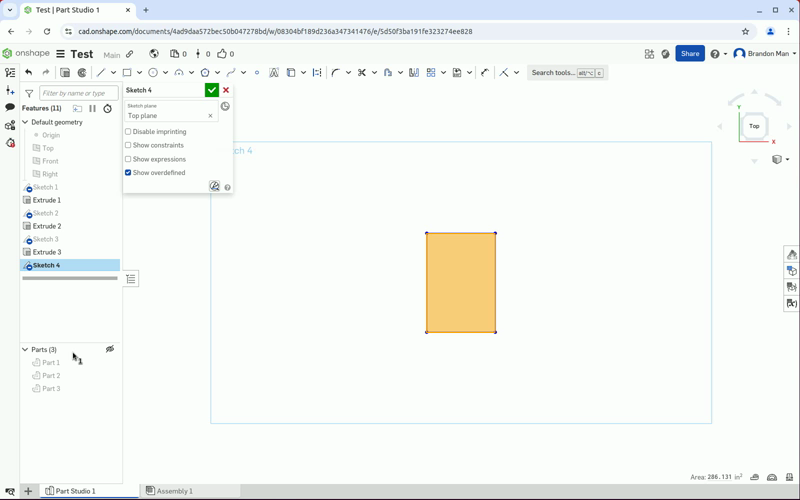
key(shift+y)
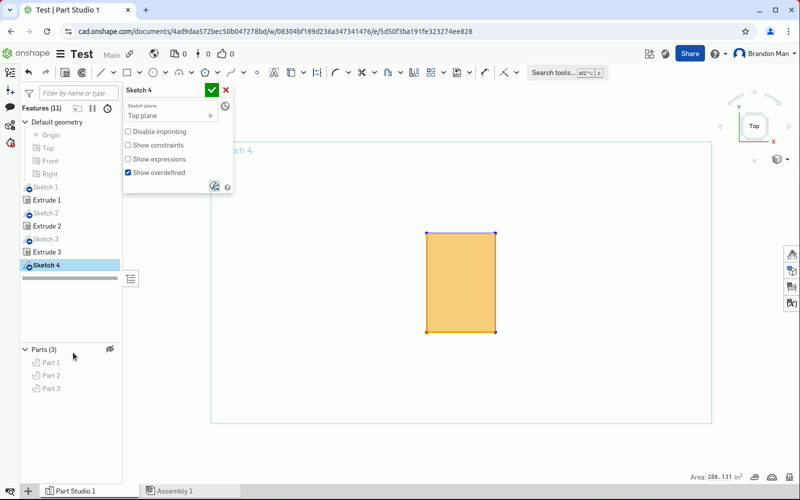
key(shift+e)
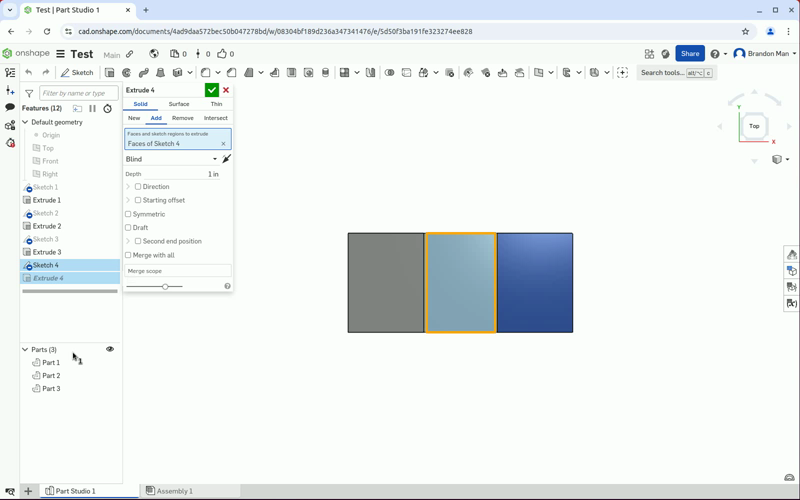
mouse_move(143, 106)
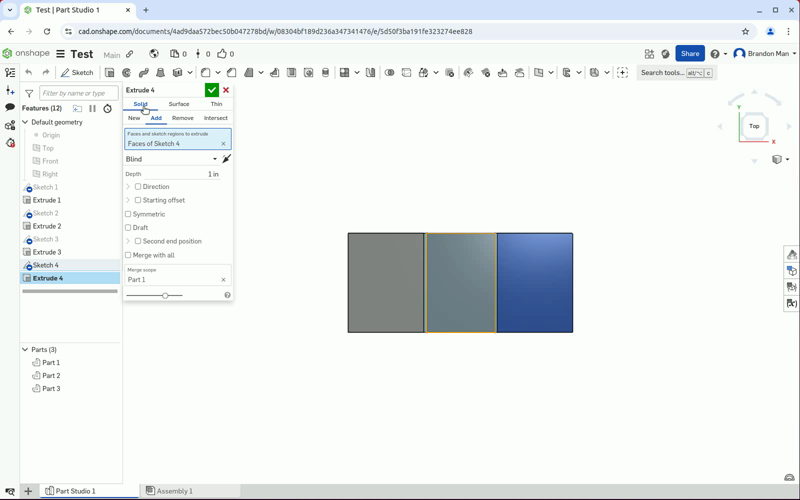
click(143, 106)
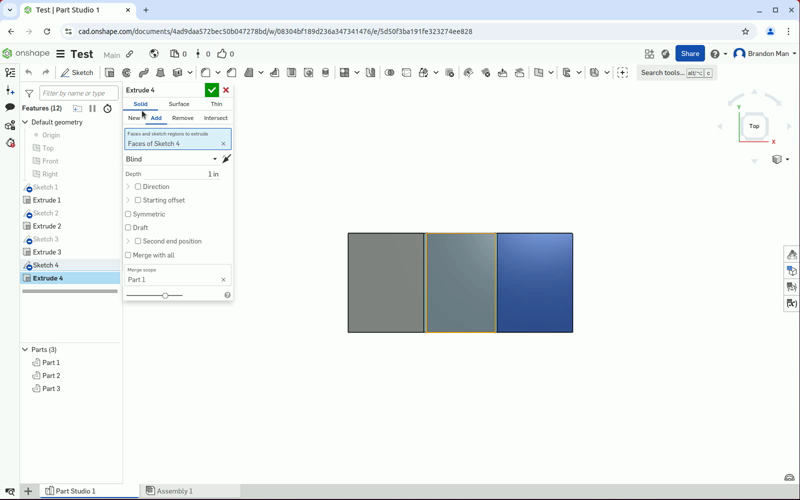
mouse_move(137, 120)
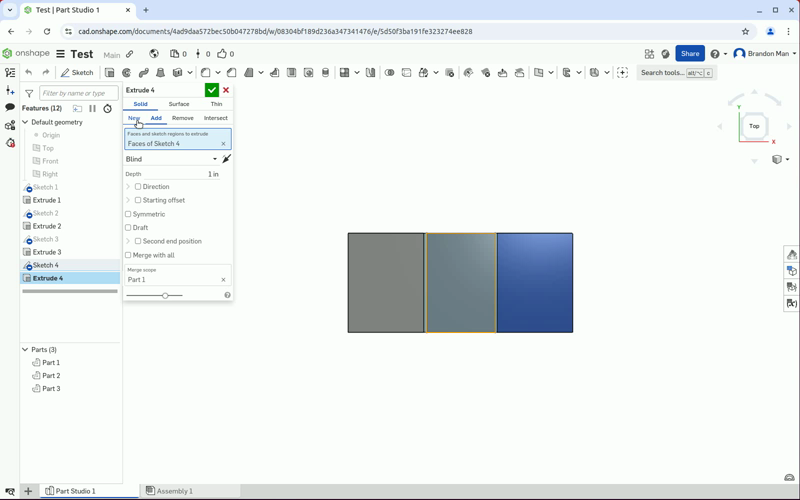
click(137, 120)
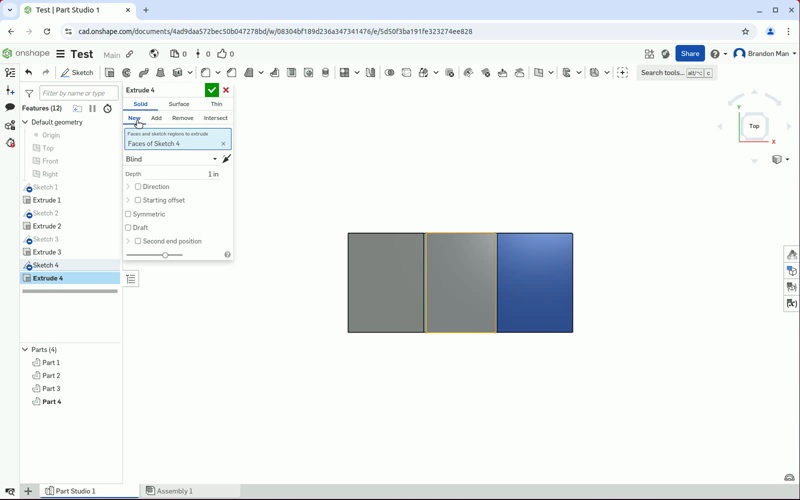
key(tab, 4)
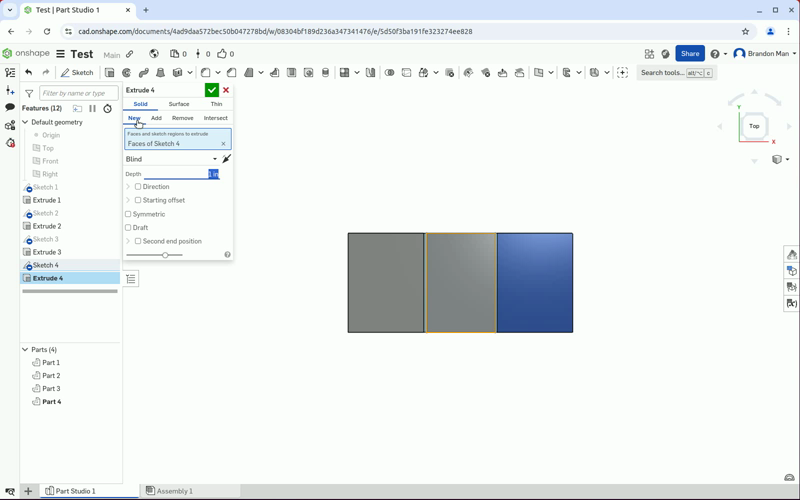
text(0.241)
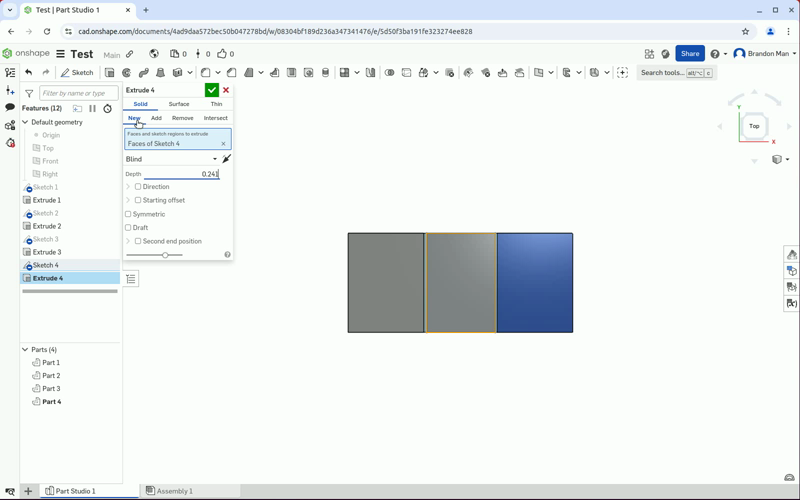
key(enter)
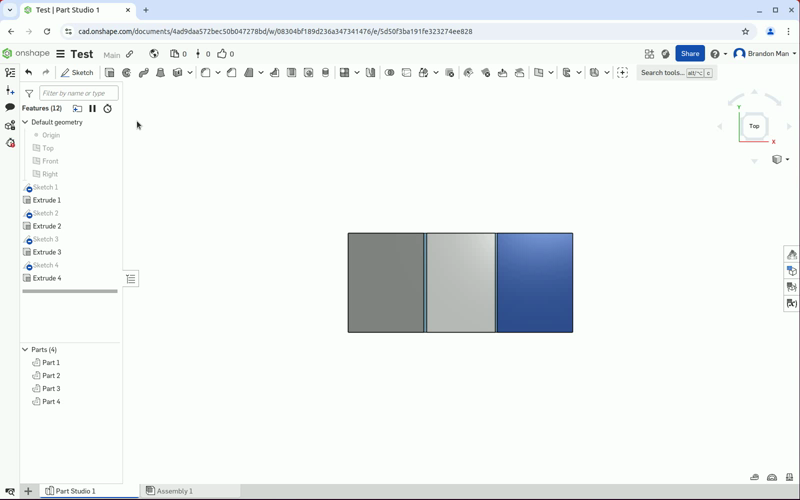
key(shift+h)
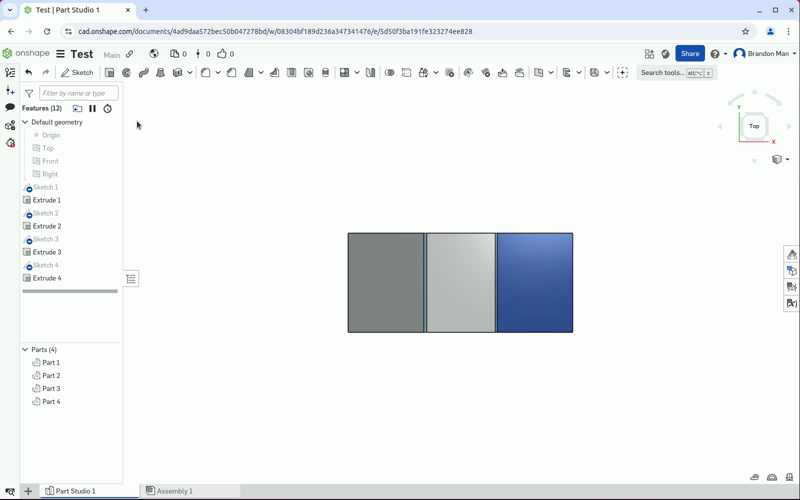
key(shift+h)
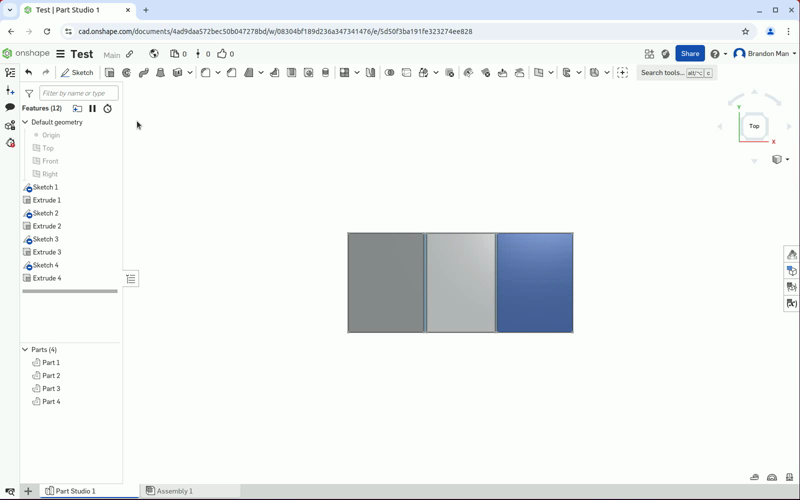
key(shift+7)
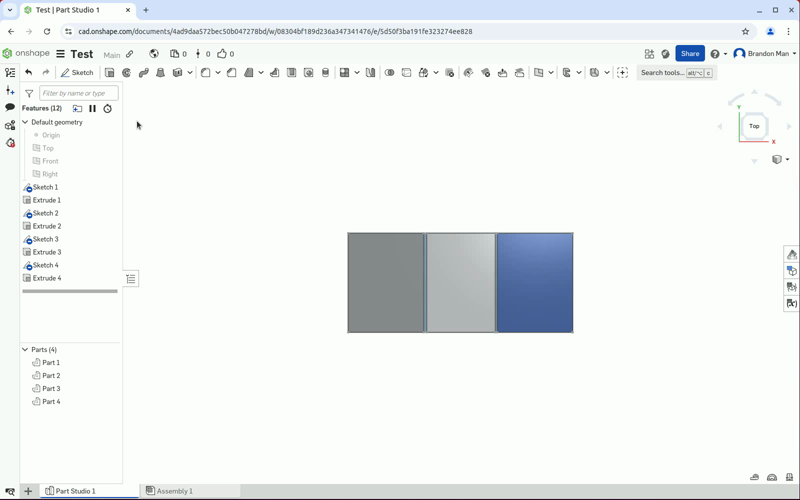
key(up, 3)
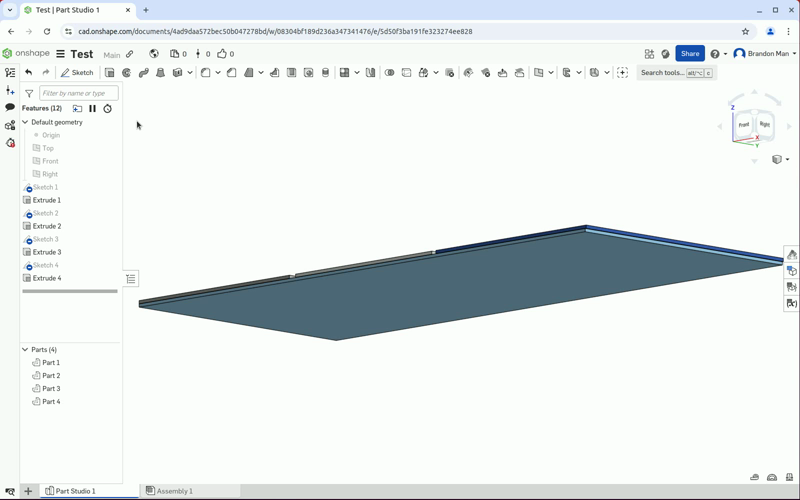
key(left, 3)
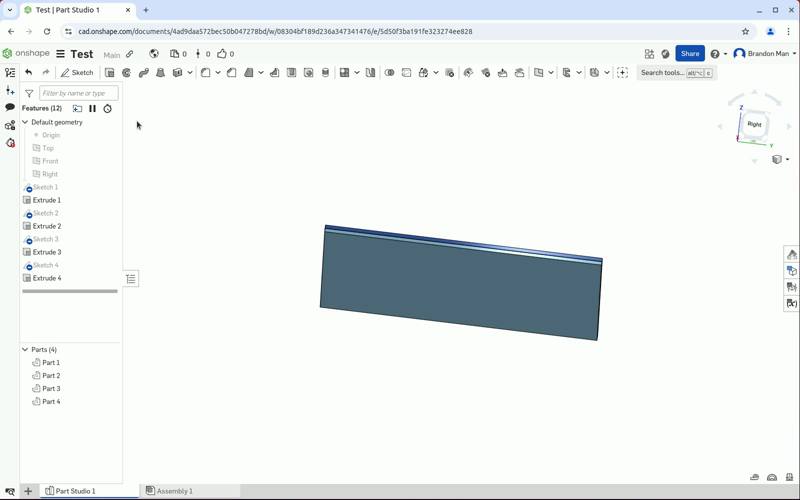
key(right, 3)
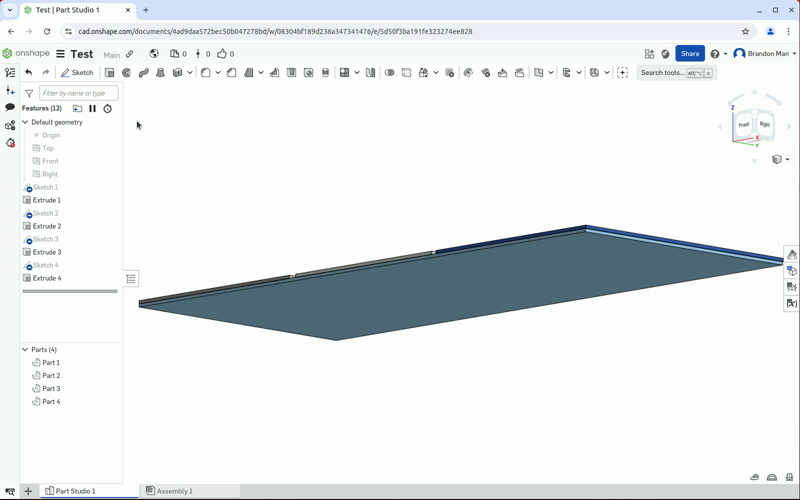
key(down, 3)
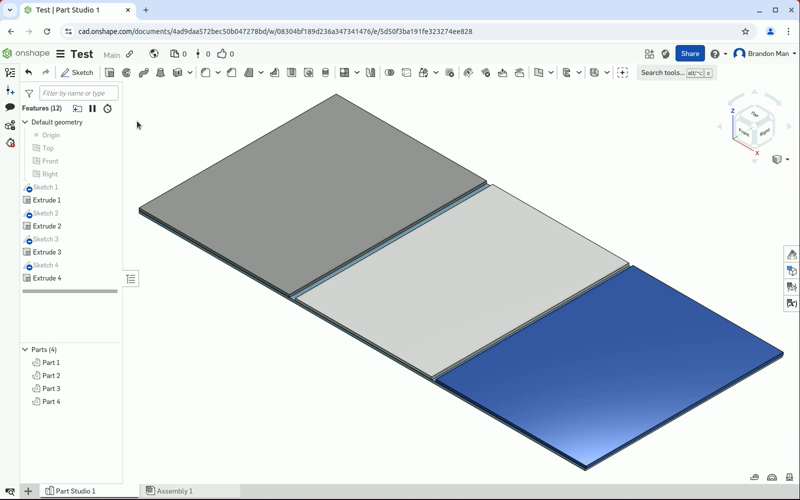
mouse_move(73, 189)
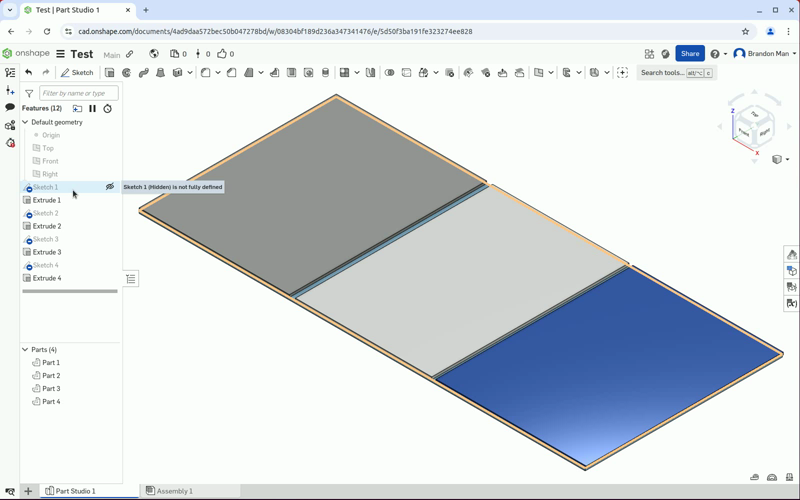
click(73, 189)